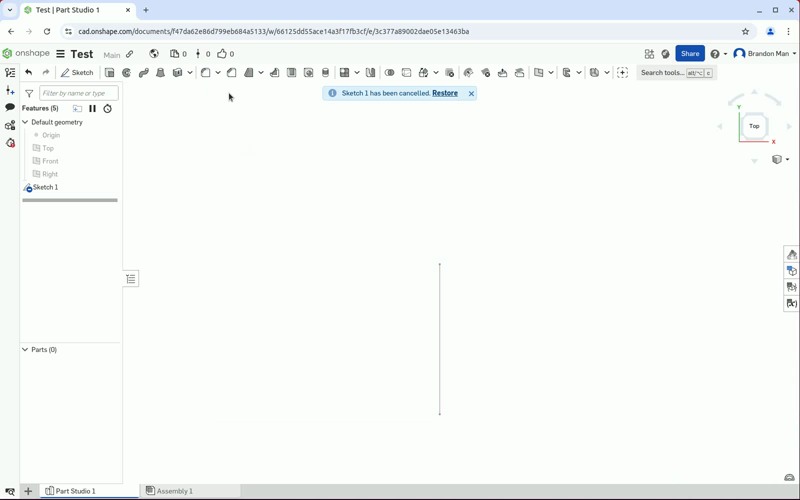
key(shift+h)
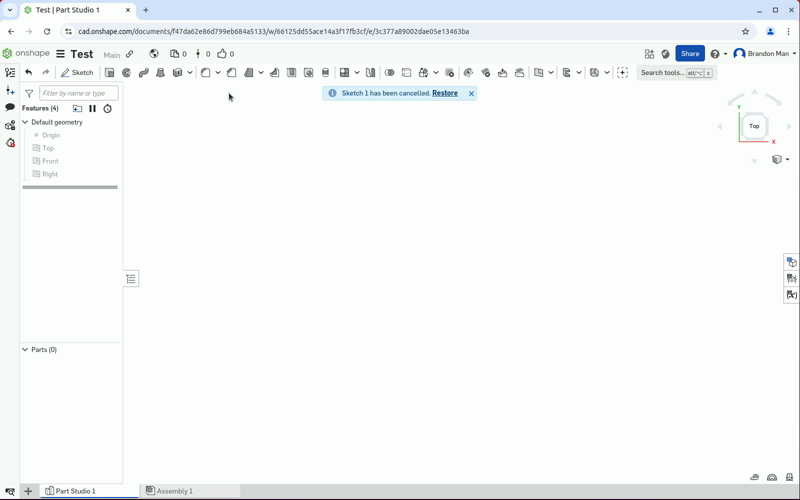
mouse_move(73, 352)
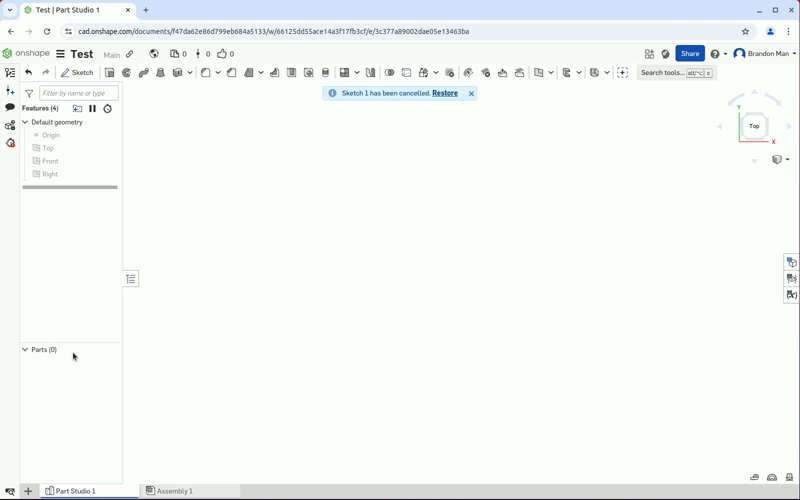
key(y)
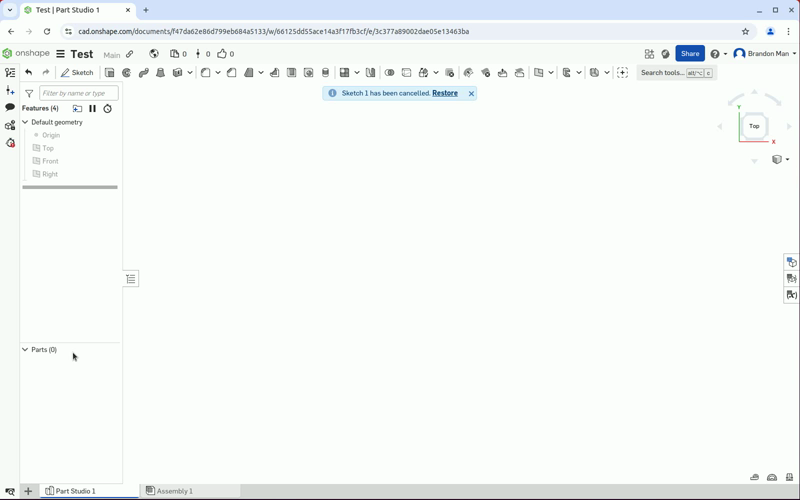
key(shift+p)
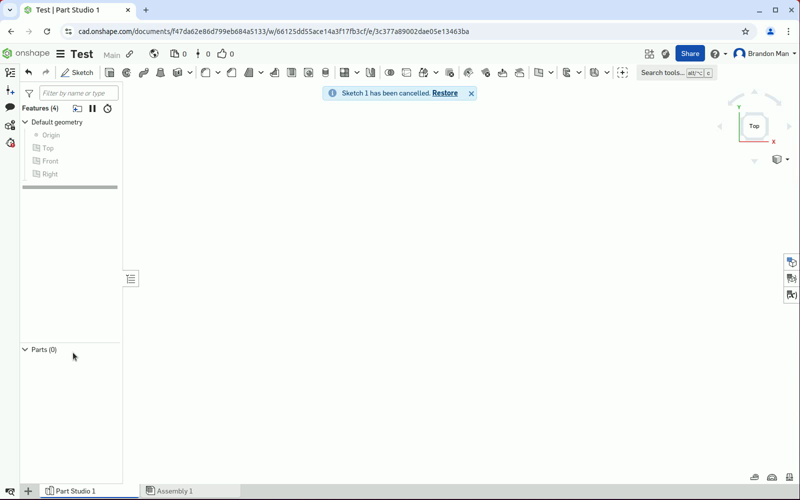
key(space)
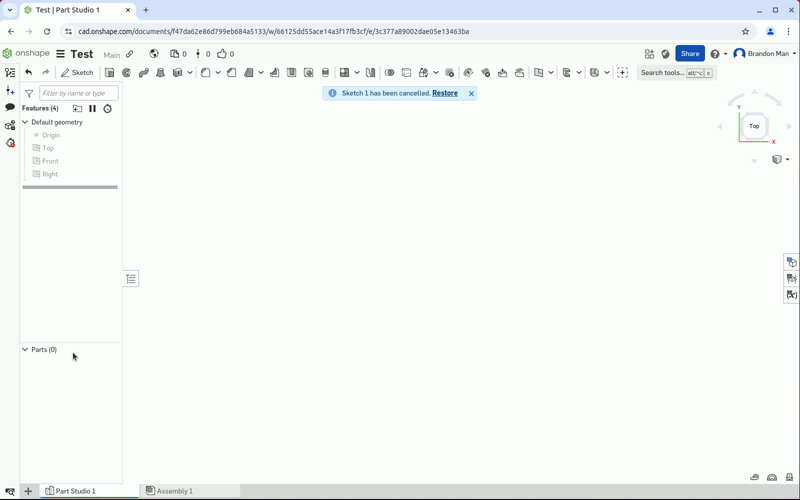
key_down(shift)
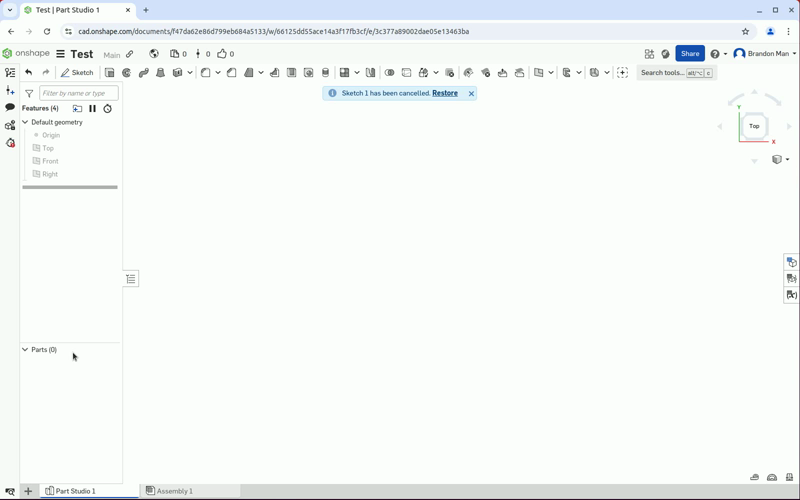
key(up)
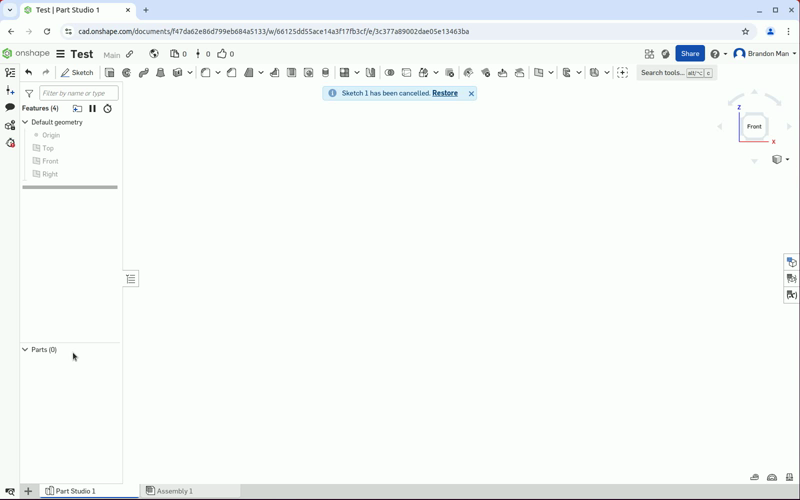
key_up(shift)
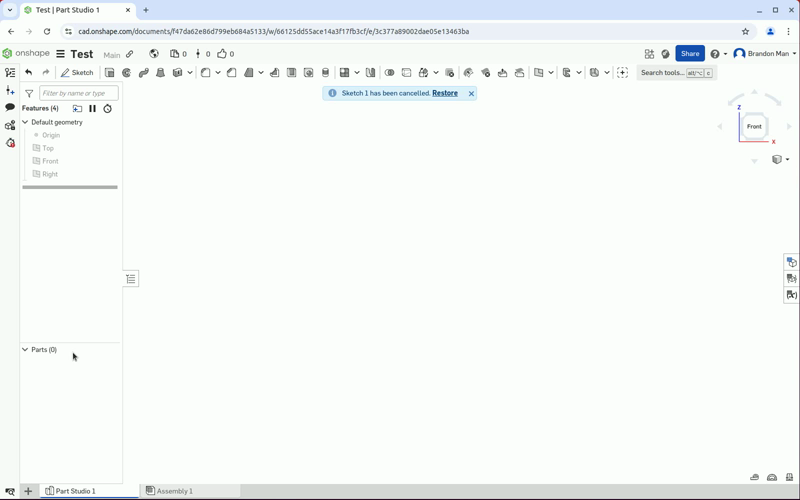
mouse_move(73, 352)
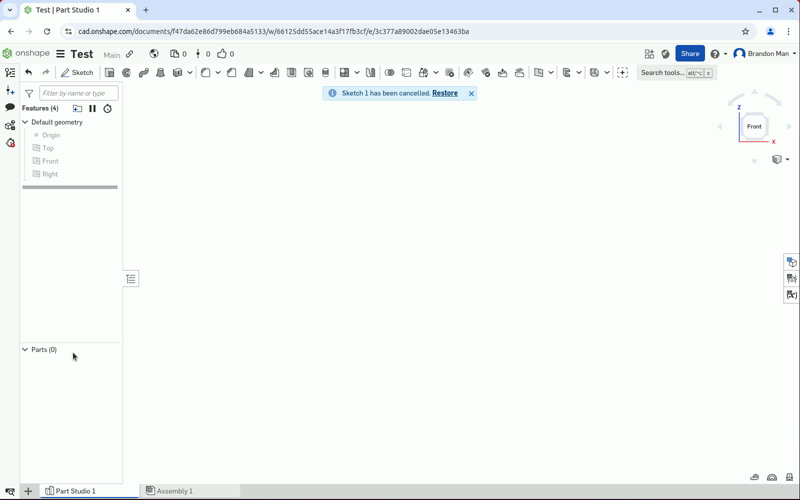
key(shift+y)
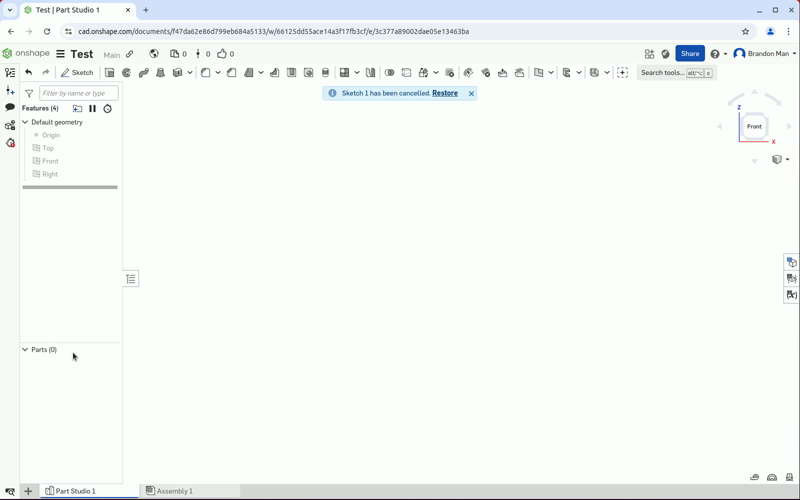
key(shift+s)
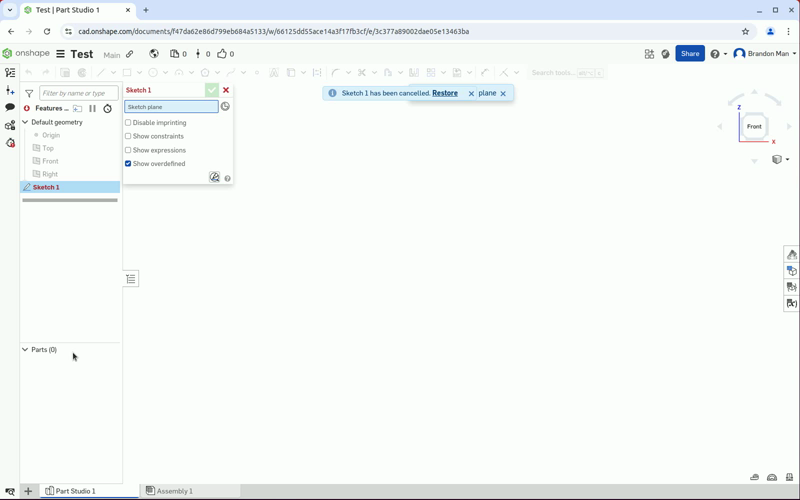
mouse_move(73, 163)
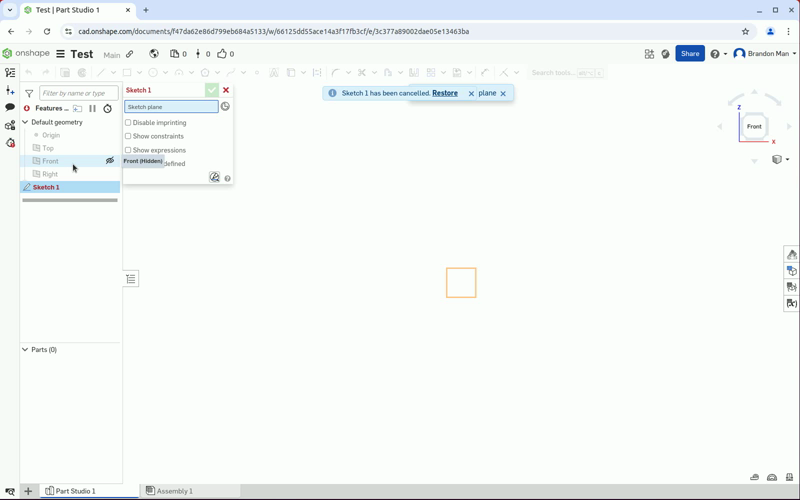
click(73, 163)
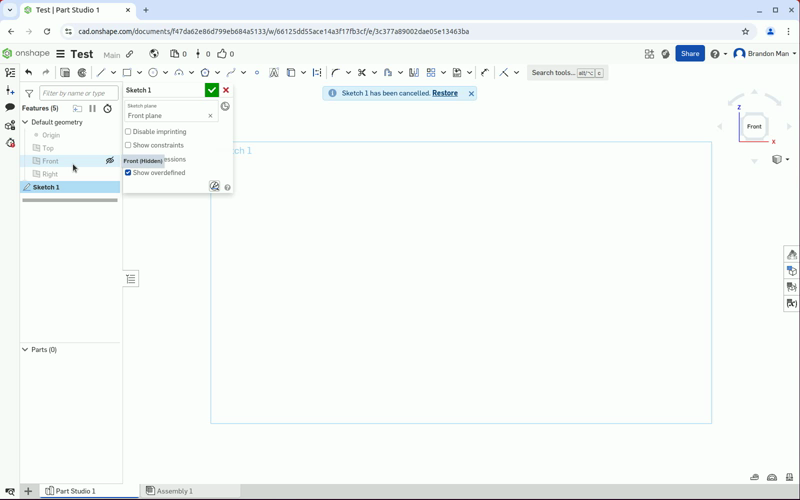
mouse_move(73, 352)
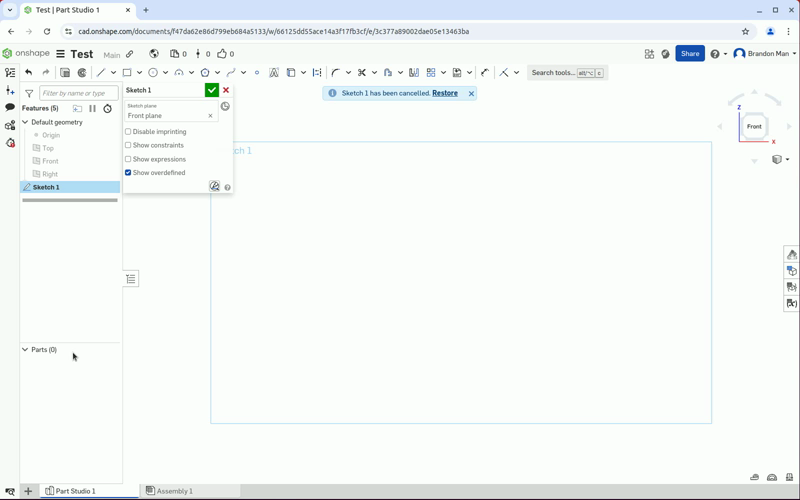
key(y)
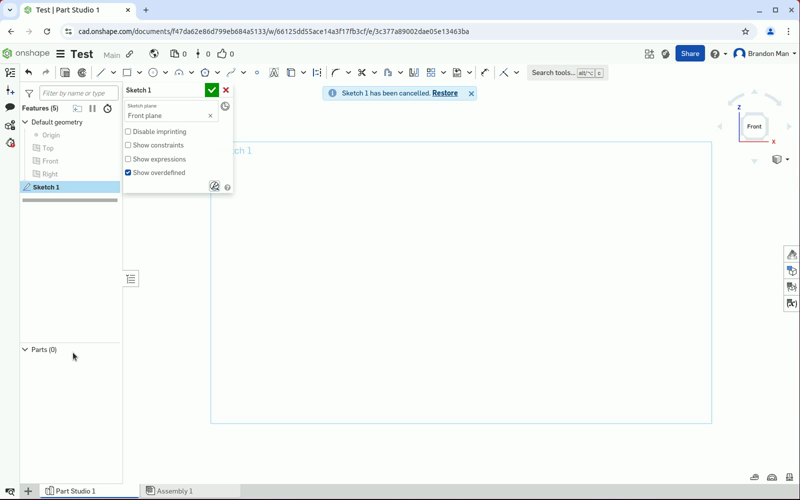
key(l)
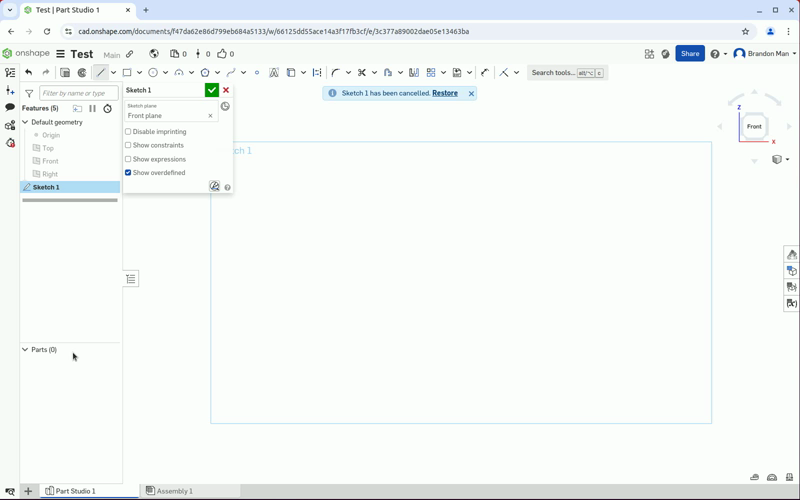
key_down(shift)
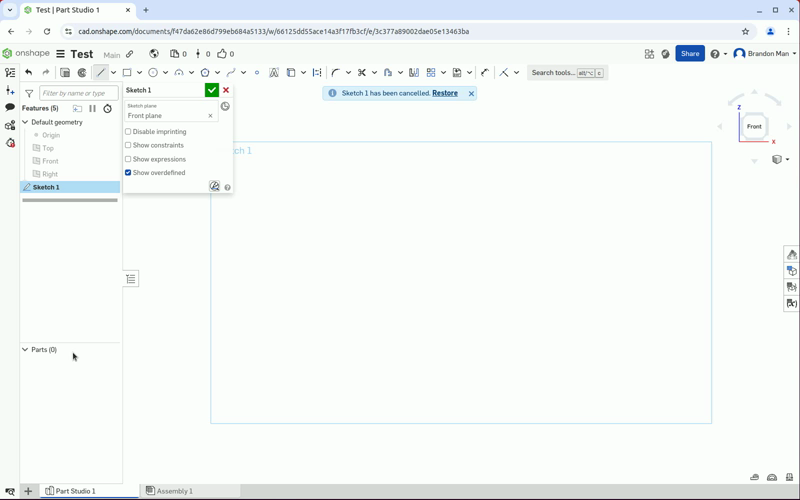
mouse_move(348, 320)
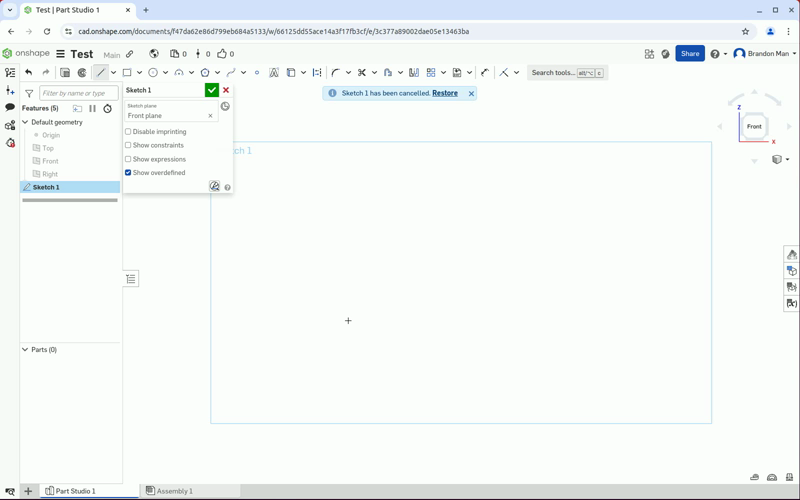
click(348, 320)
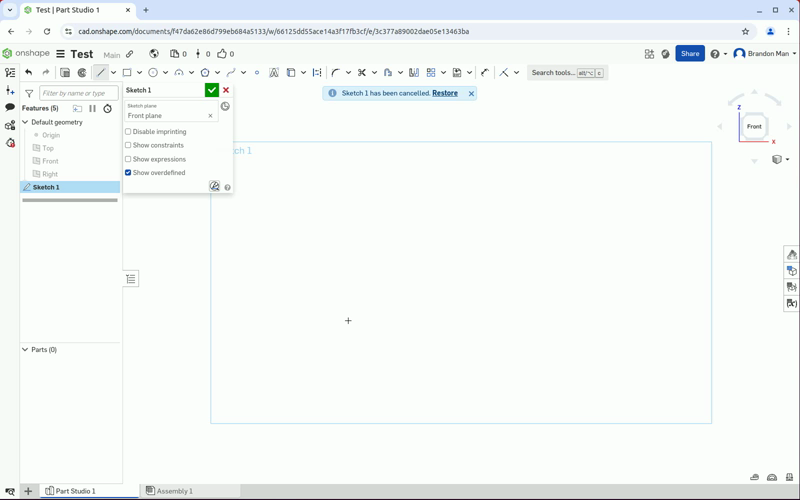
key_up(shift)
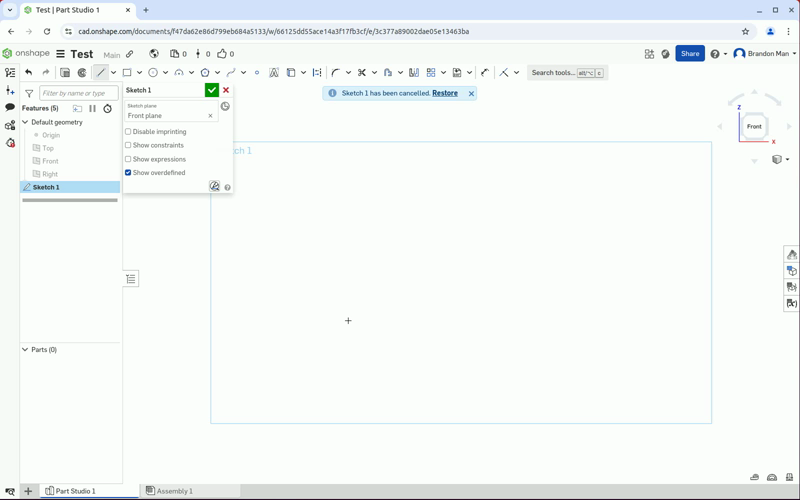
key_down(shift)
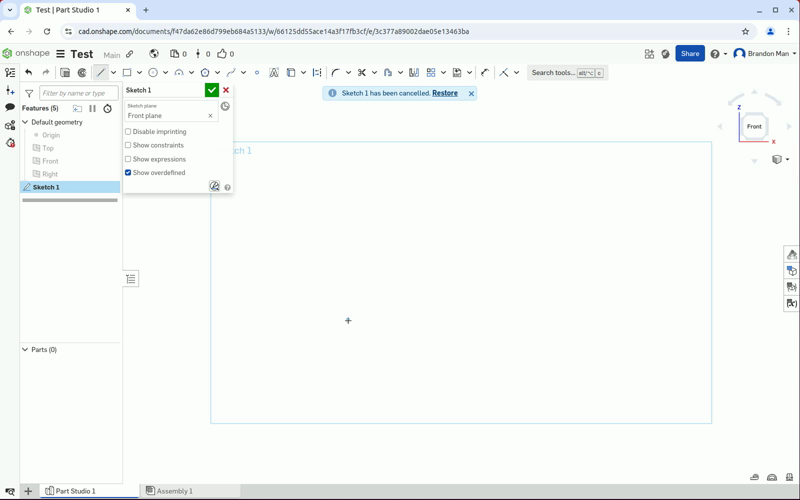
mouse_move(498, 320)
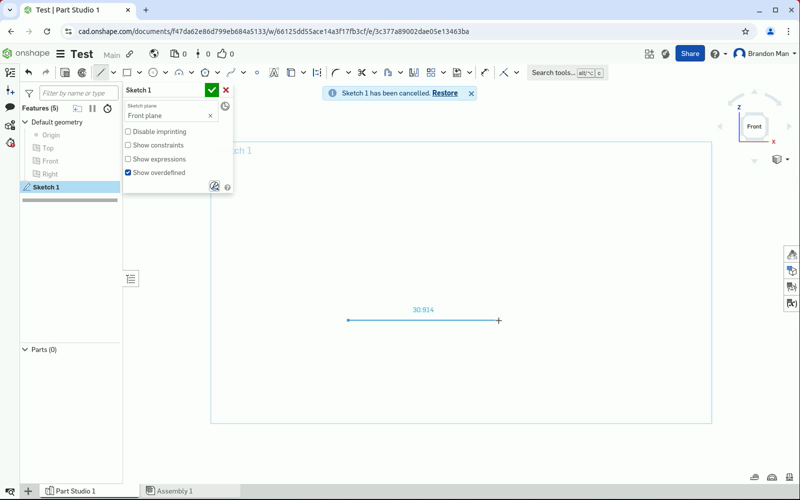
click(498, 320)
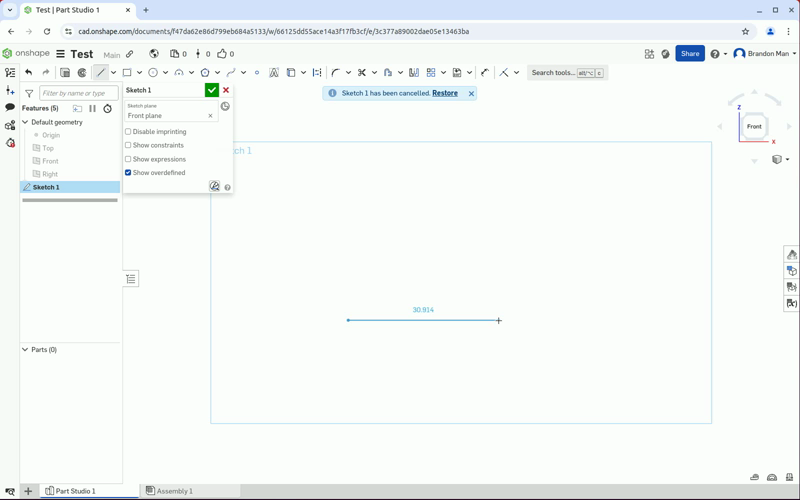
key_up(shift)
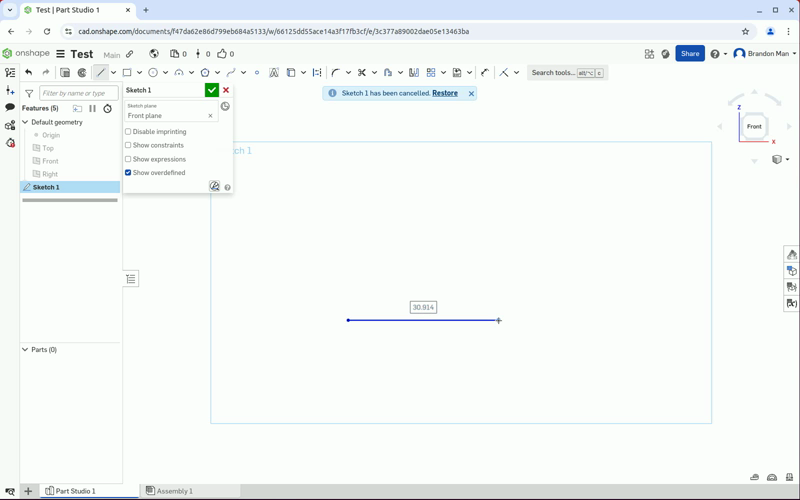
key_down(shift)
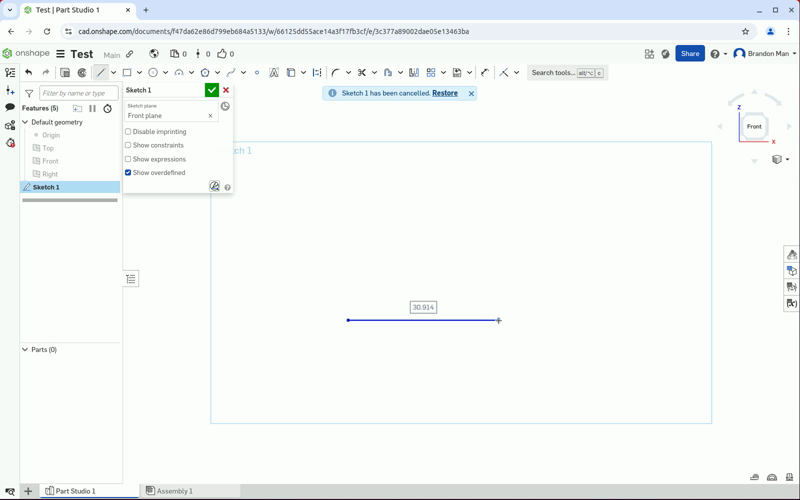
mouse_move(528, 320)
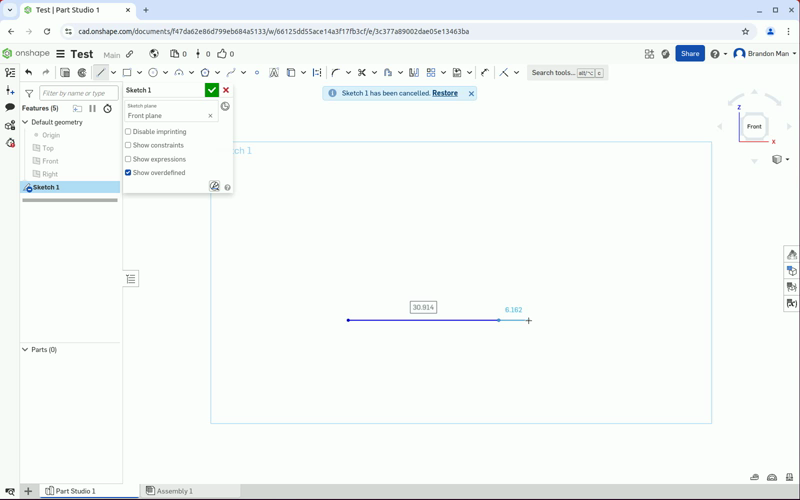
mouse_move(498, 261)
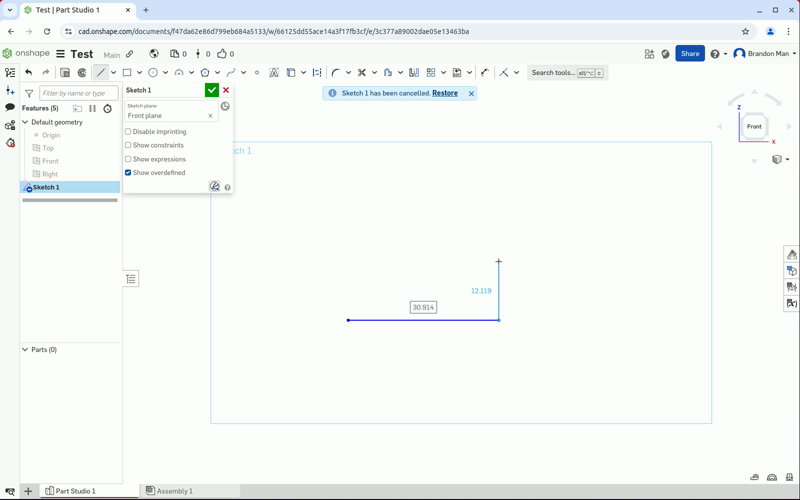
click(498, 261)
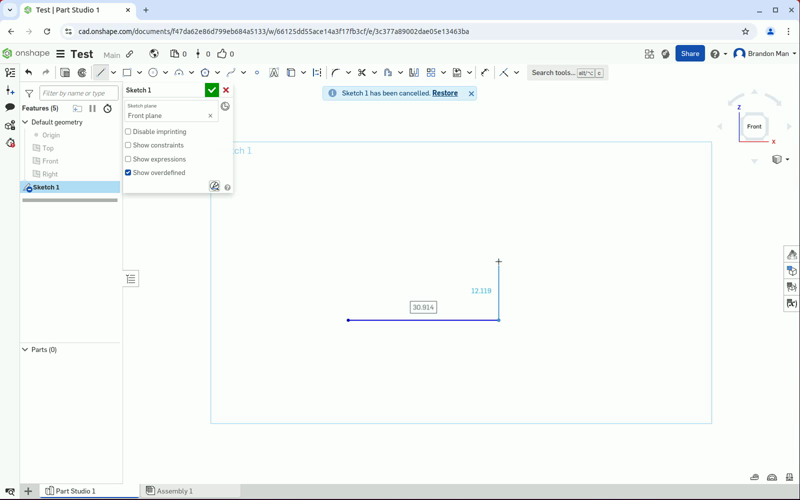
key_up(shift)
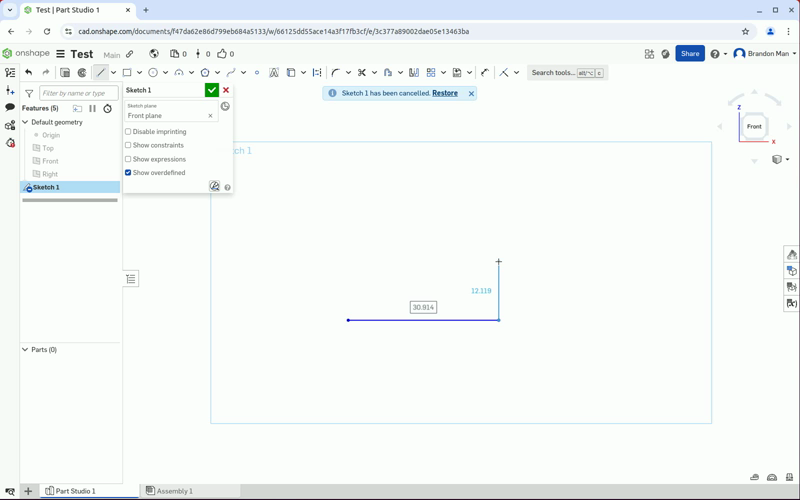
key_down(shift)
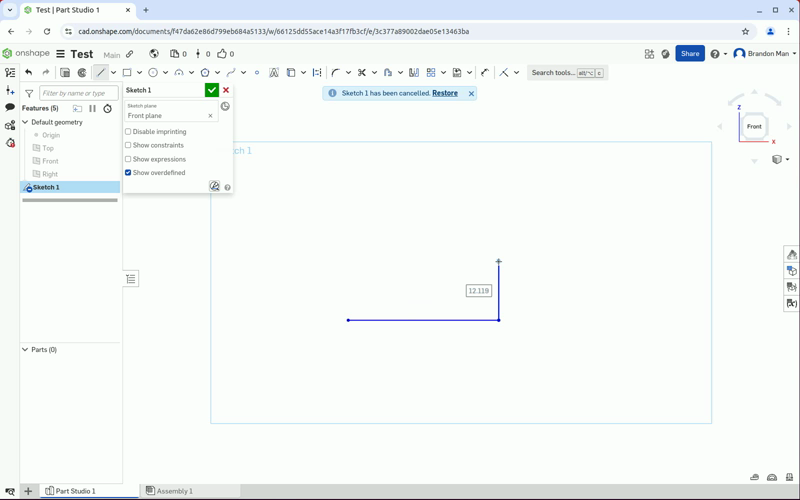
mouse_move(565, 261)
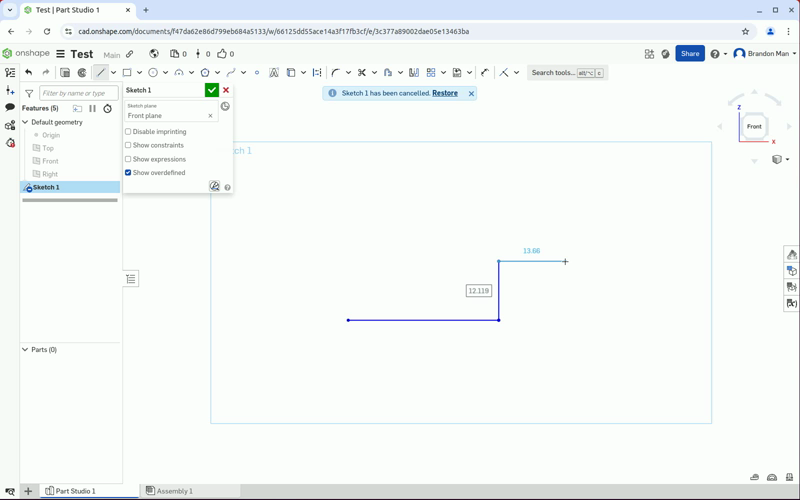
click(565, 261)
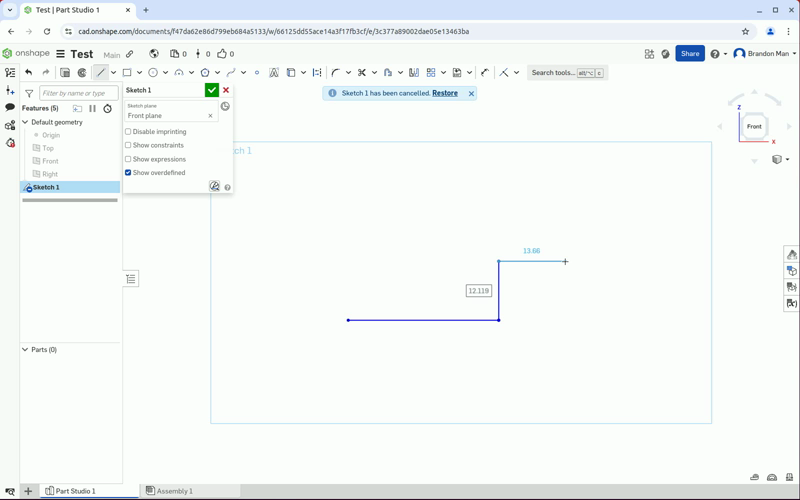
key_up(shift)
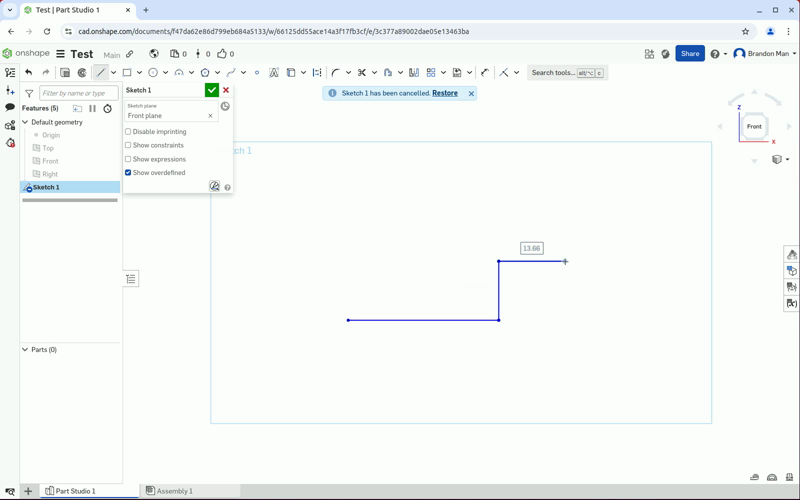
key_down(shift)
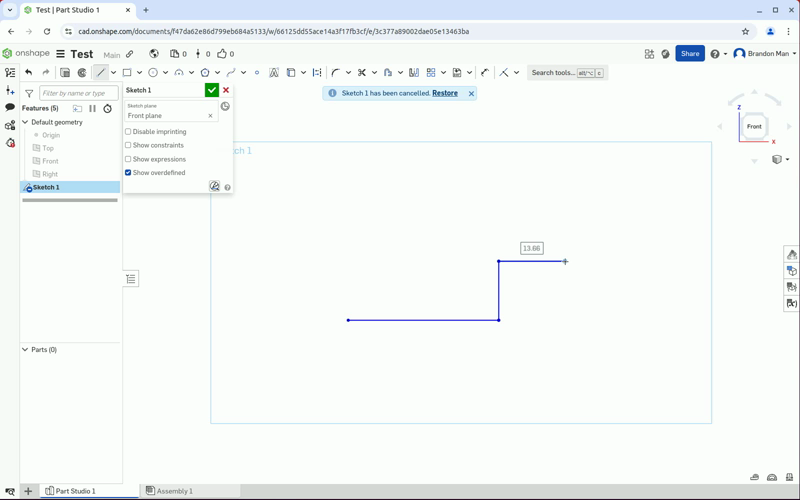
mouse_move(589, 261)
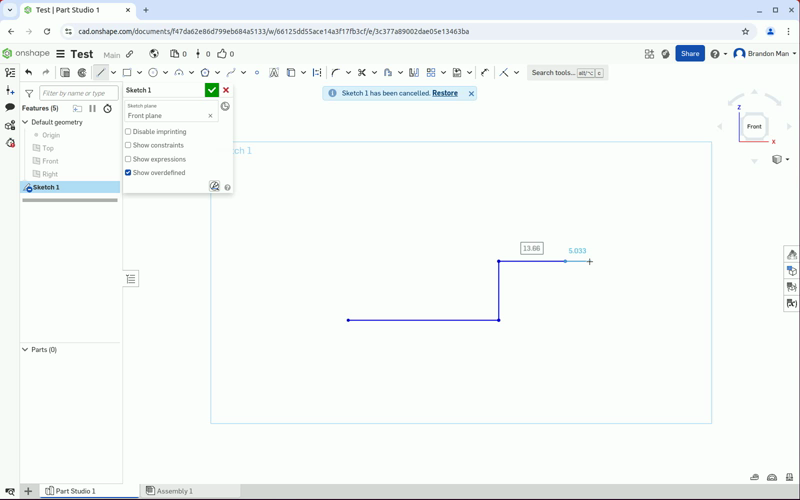
mouse_move(565, 222)
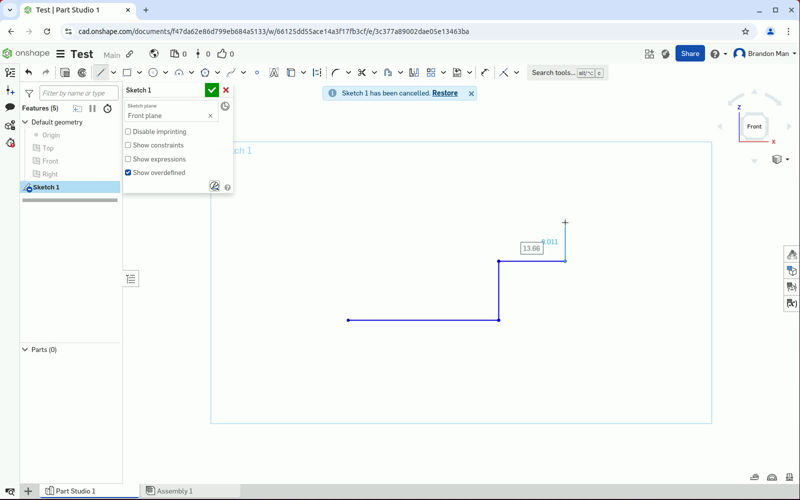
click(565, 222)
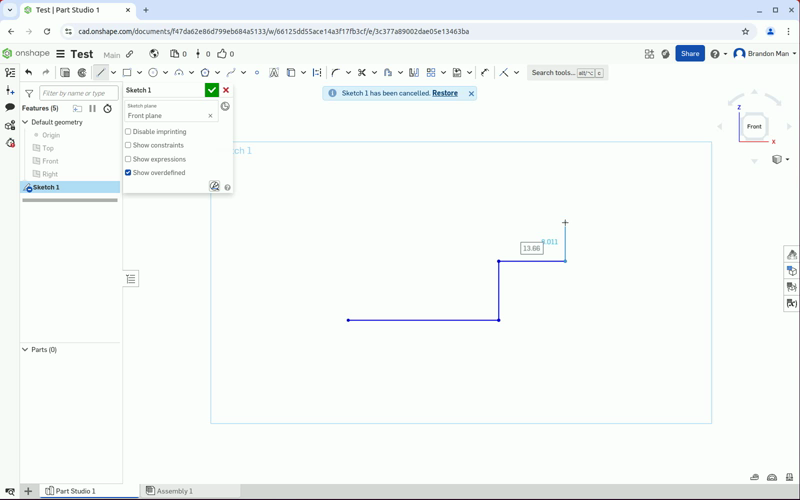
key_up(shift)
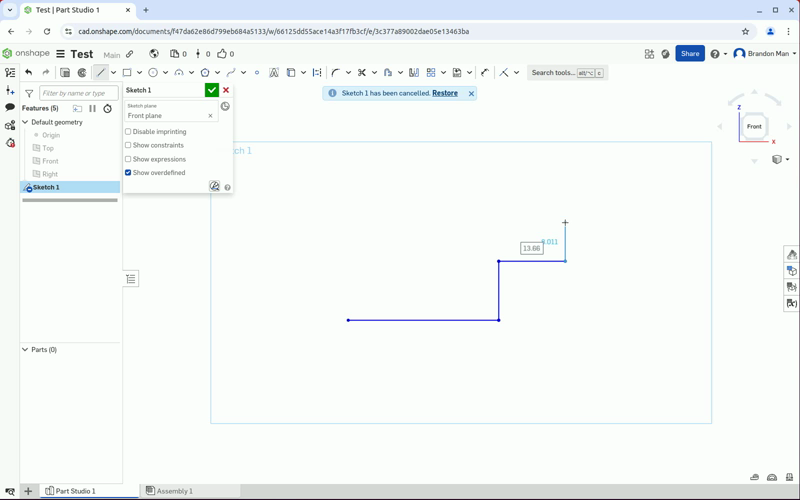
key_down(shift)
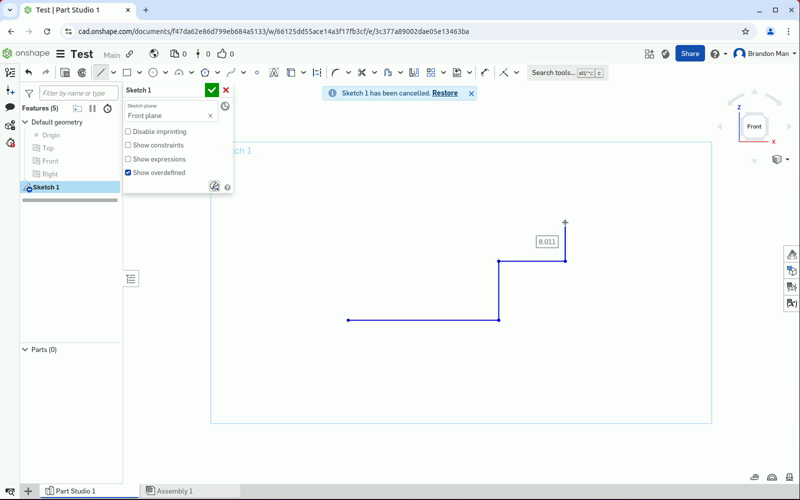
mouse_move(460, 222)
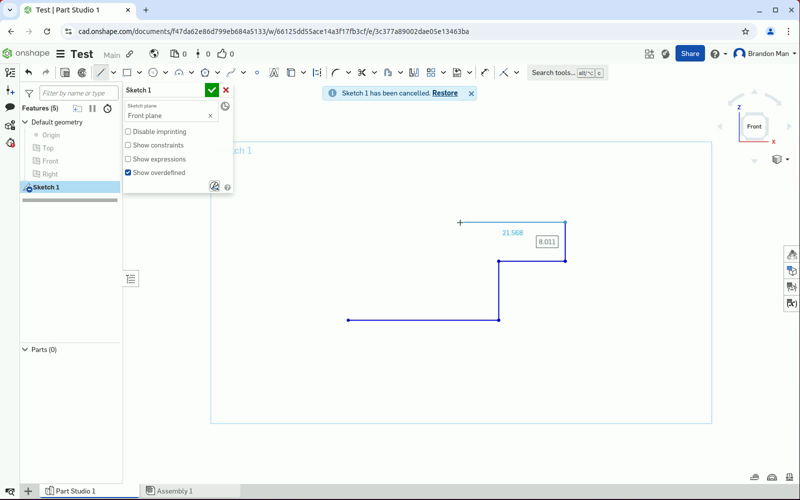
click(460, 222)
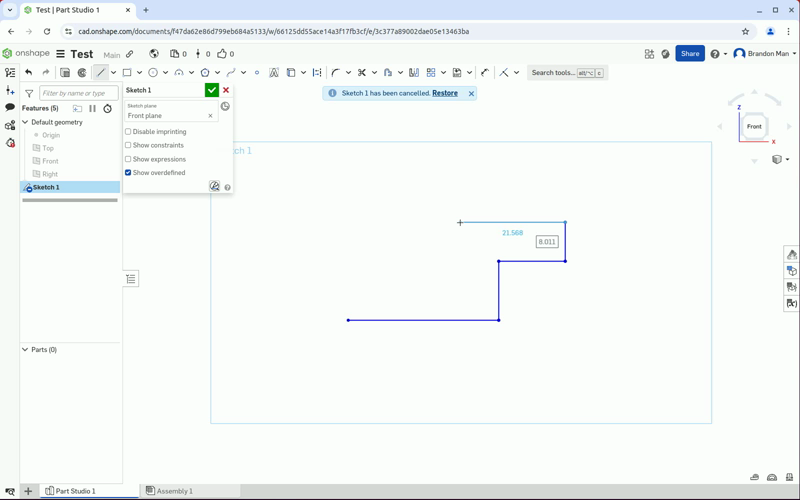
key_up(shift)
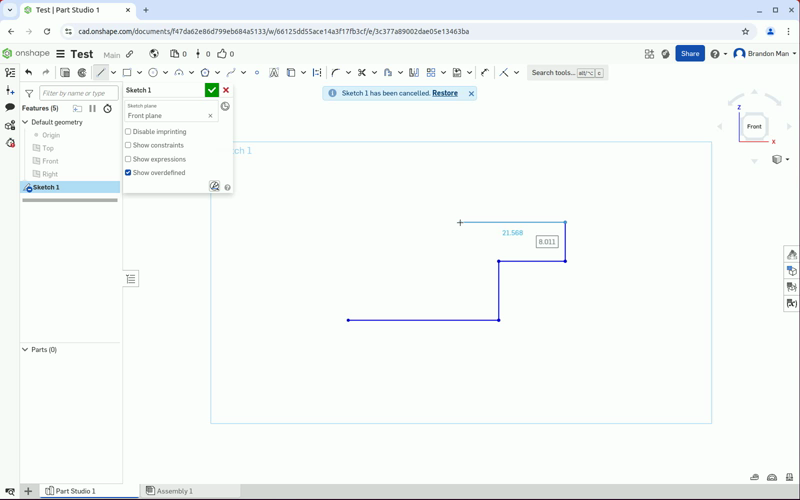
key_down(shift)
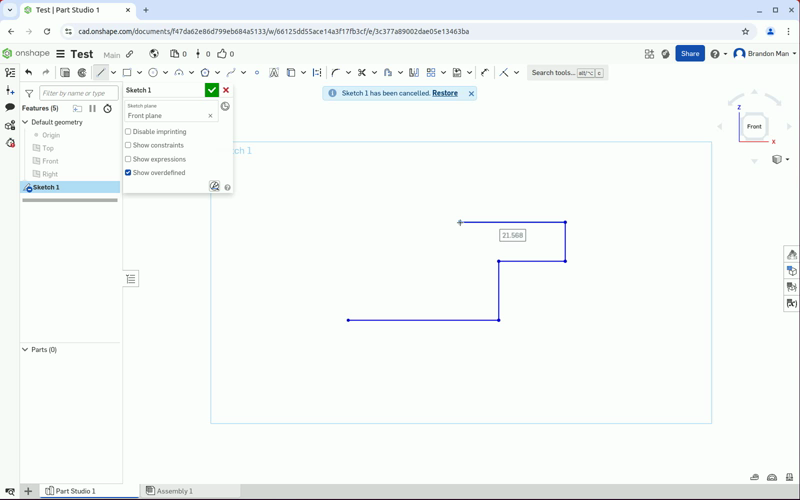
mouse_move(460, 283)
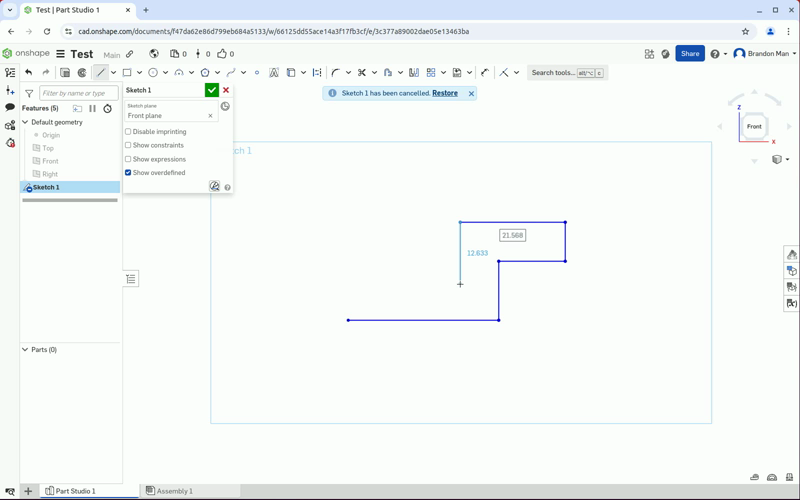
click(460, 283)
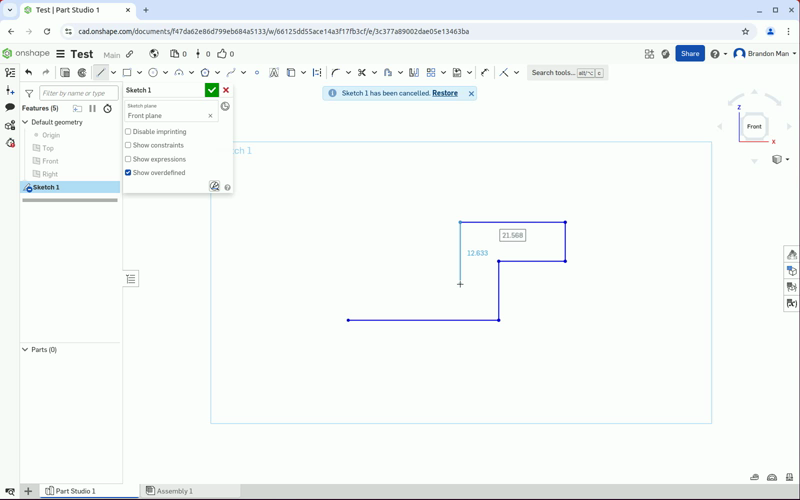
key_up(shift)
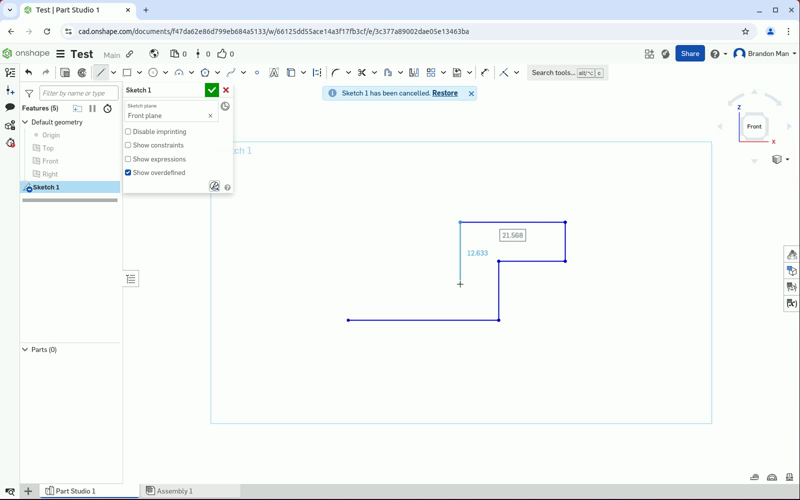
key_down(shift)
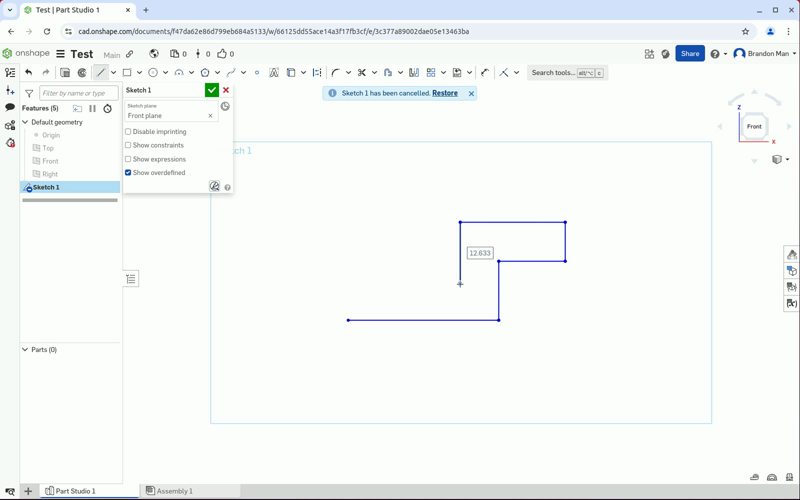
mouse_move(348, 283)
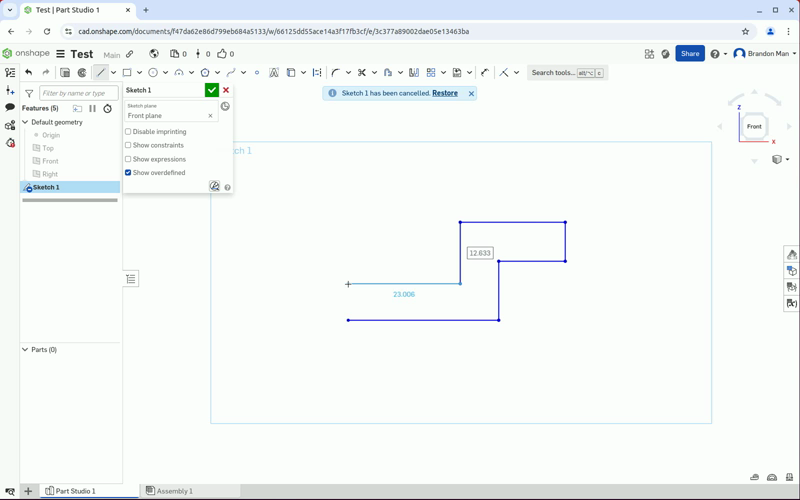
click(348, 283)
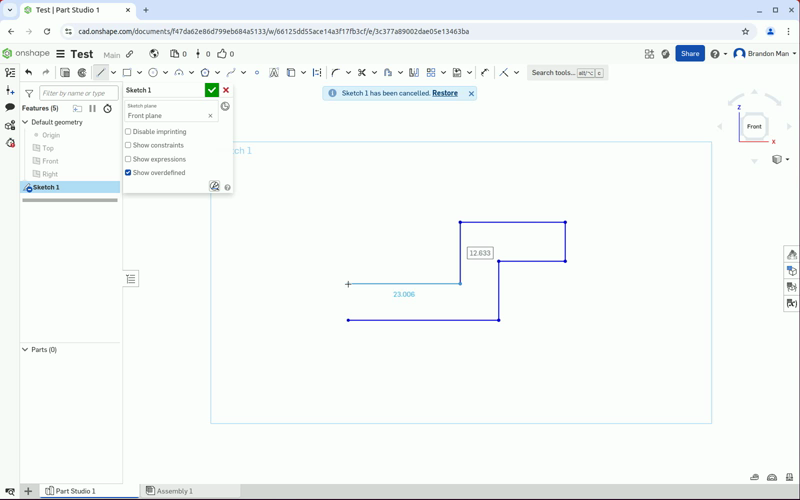
key_up(shift)
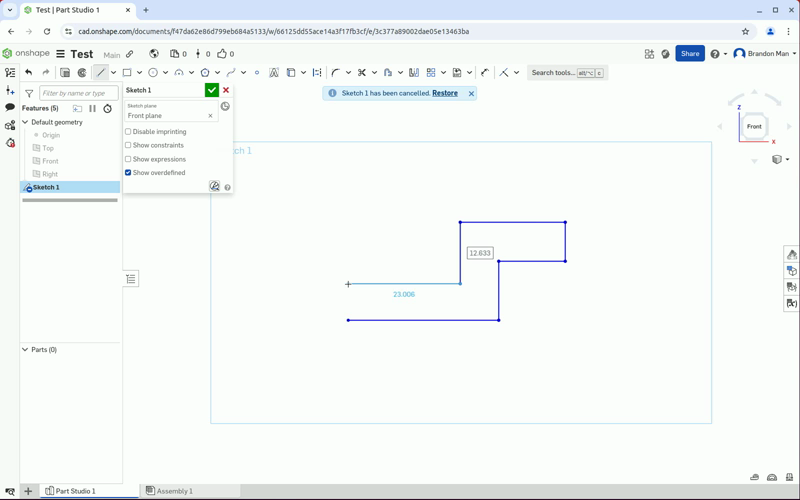
mouse_move(378, 283)
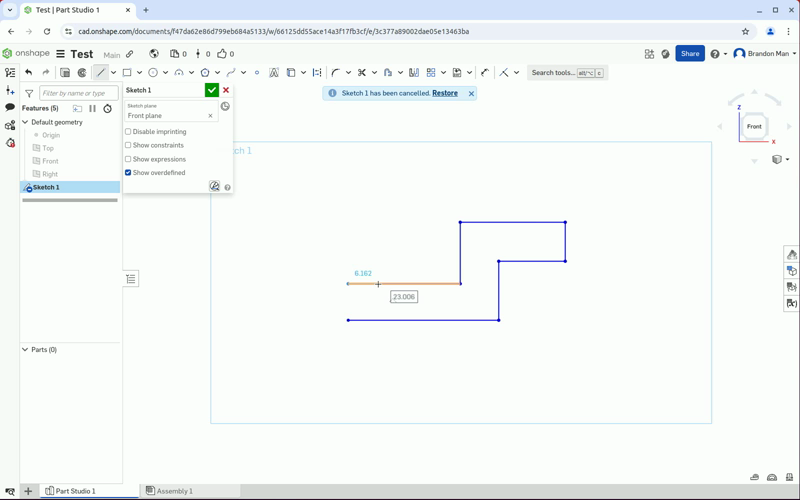
key_down(shift)
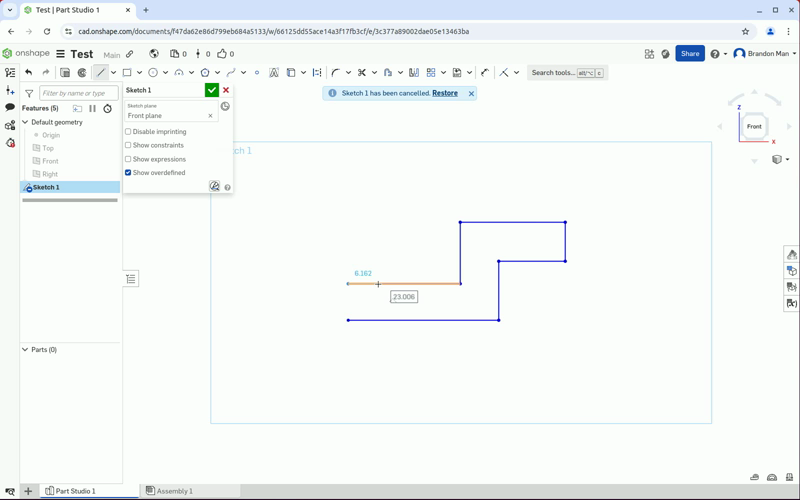
mouse_move(348, 320)
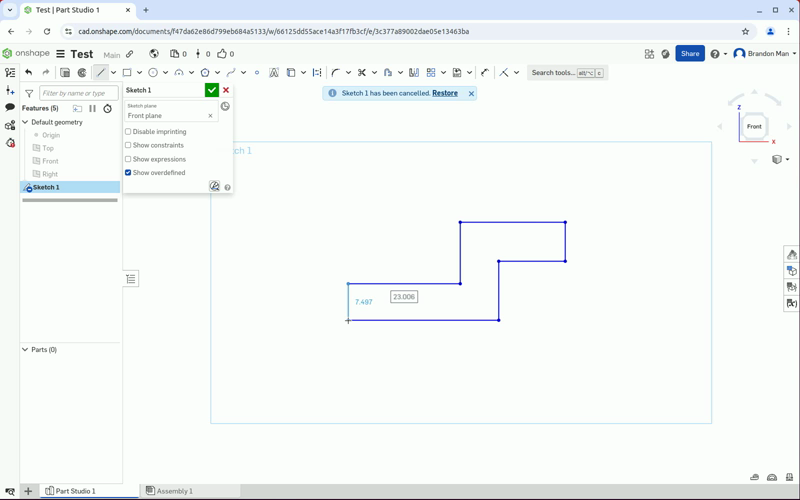
key_up(shift)
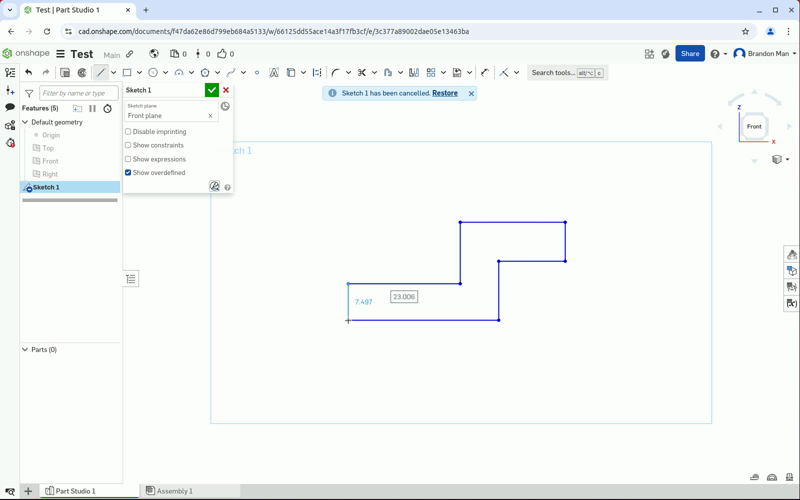
click(348, 320)
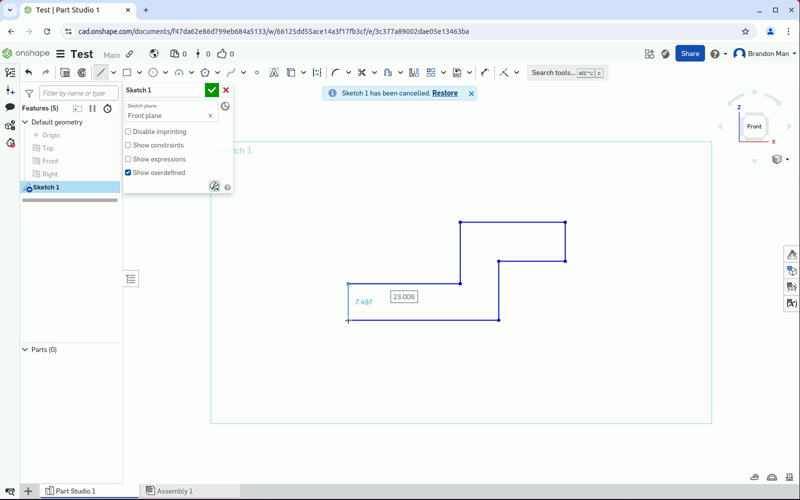
key(esc)
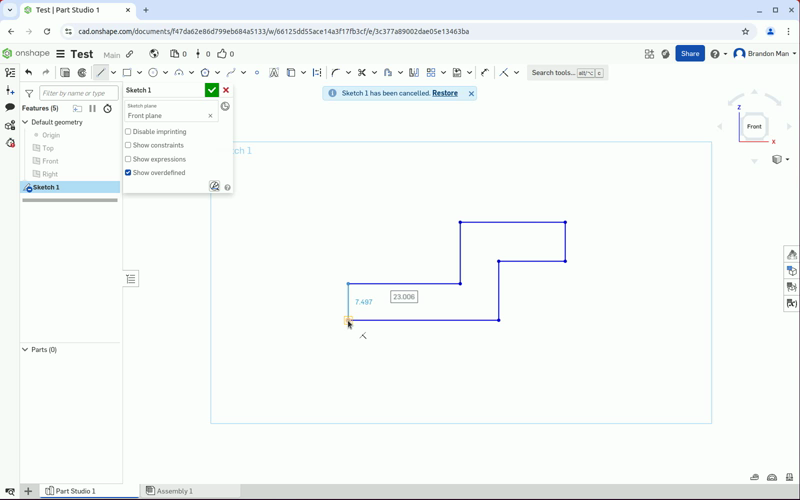
mouse_move(403, 308)
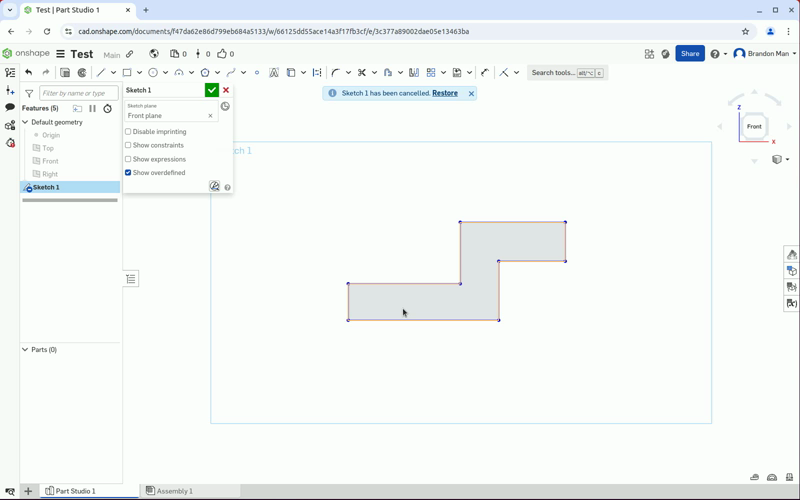
click(403, 308)
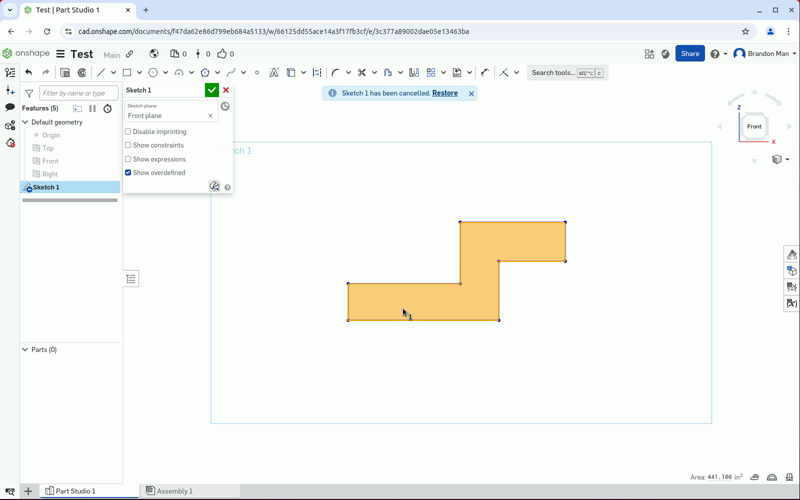
mouse_move(73, 352)
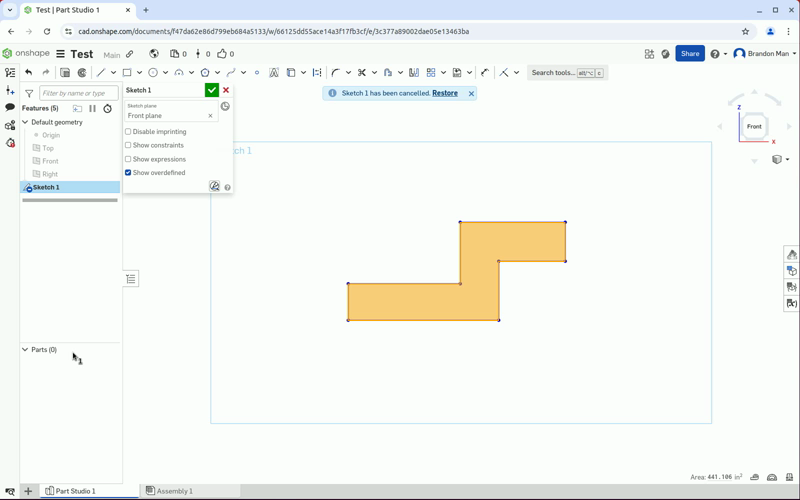
key(shift+y)
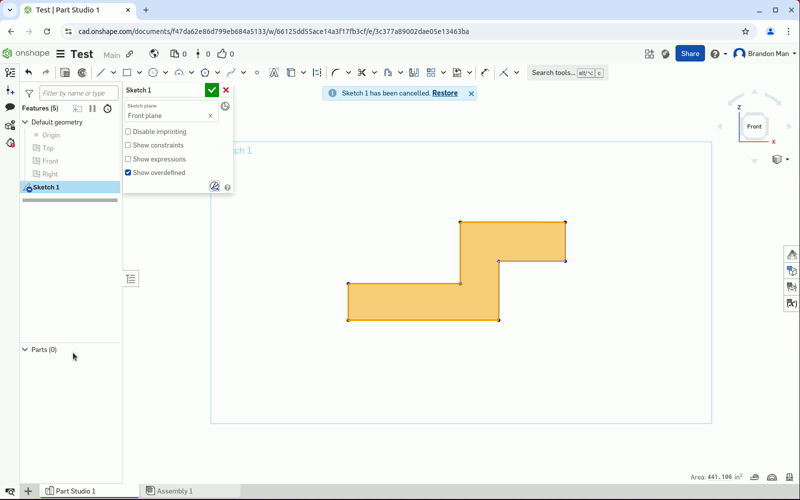
key(shift+e)
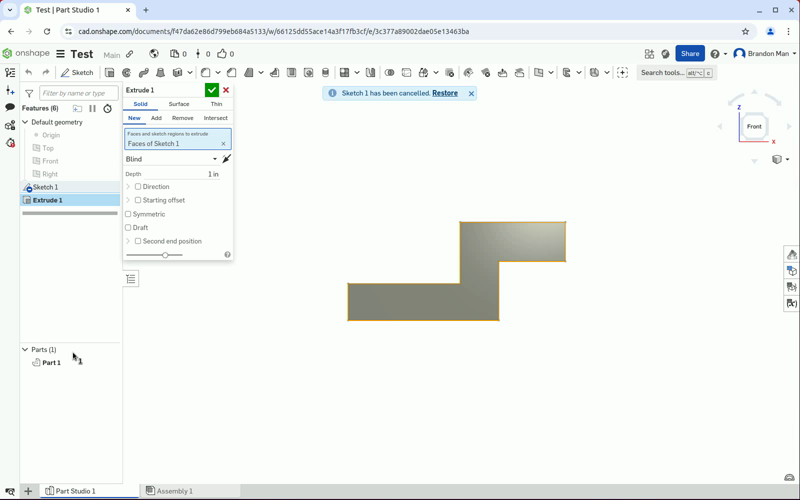
mouse_move(143, 106)
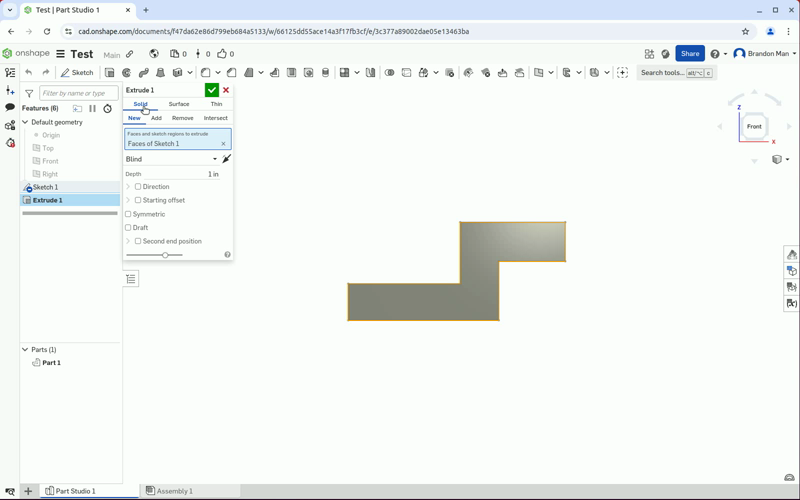
click(143, 106)
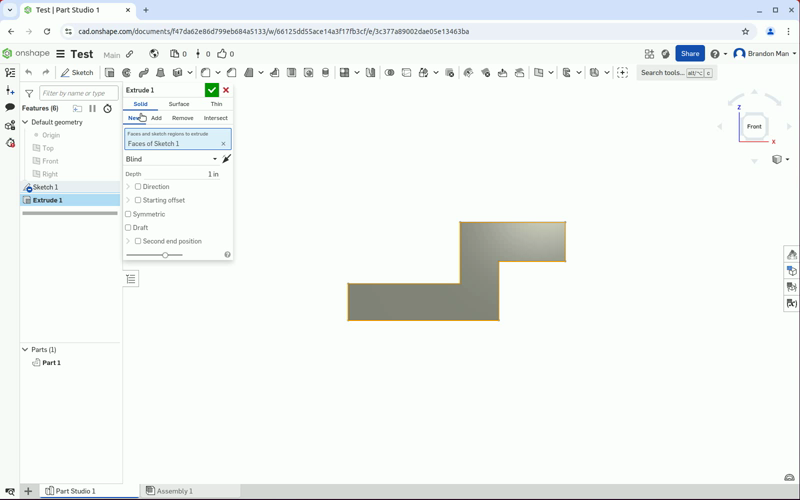
mouse_move(137, 120)
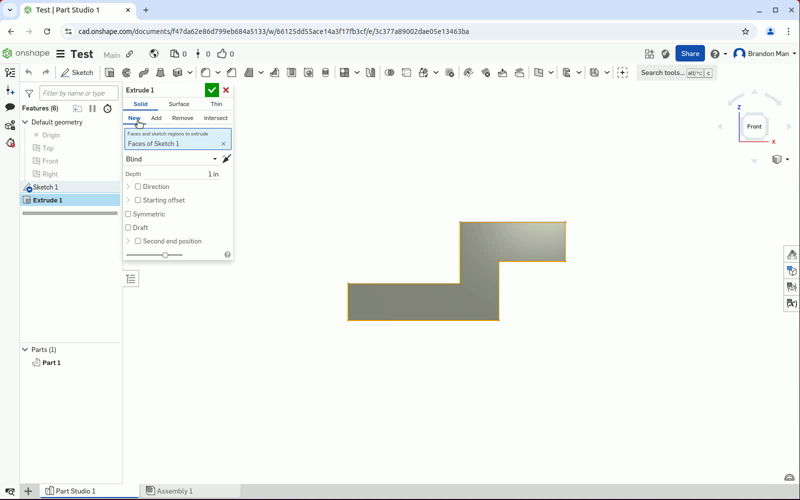
click(137, 120)
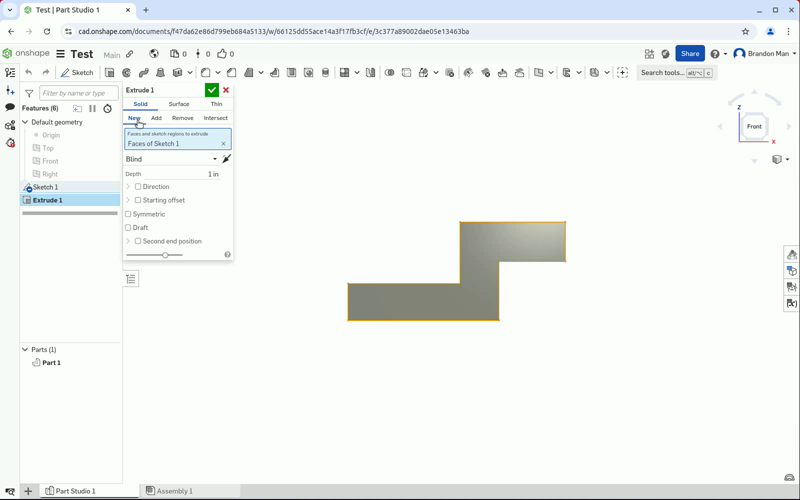
key(tab, 4)
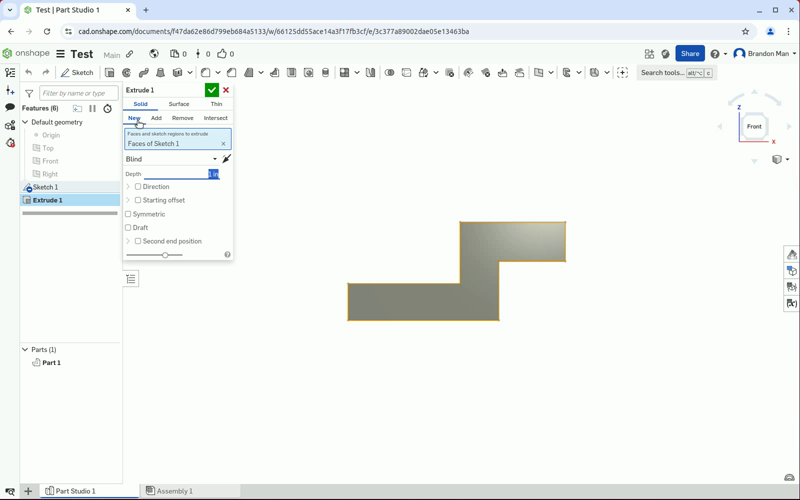
text(24.552)
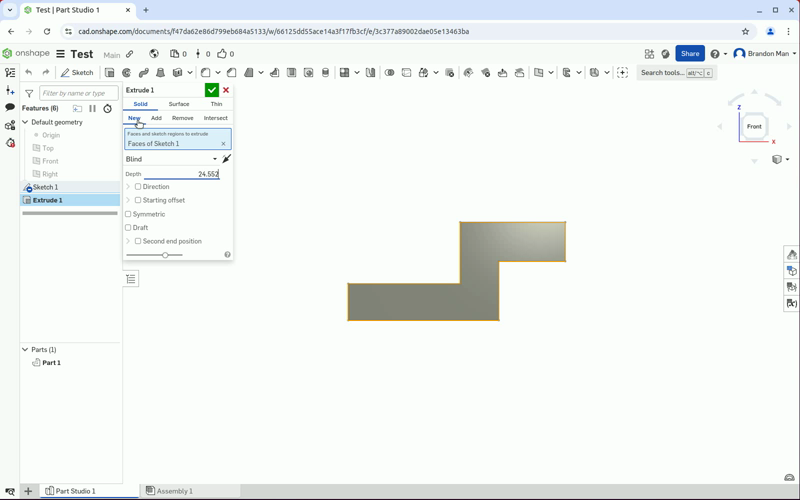
key(tab, 3)
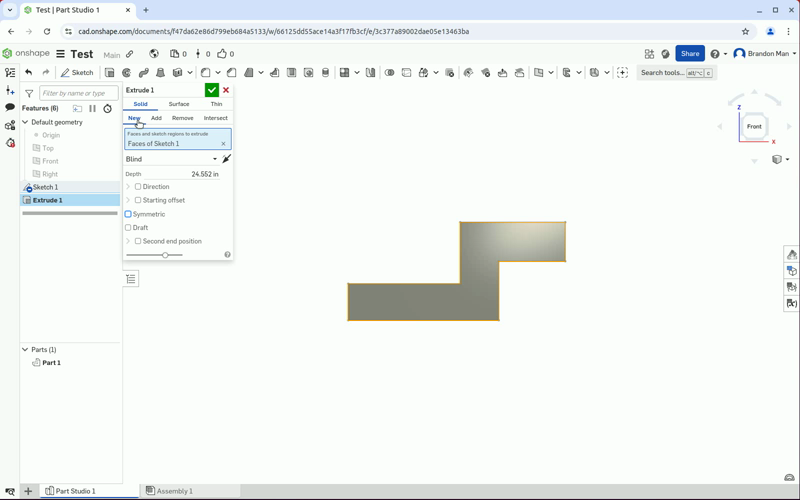
key(space)
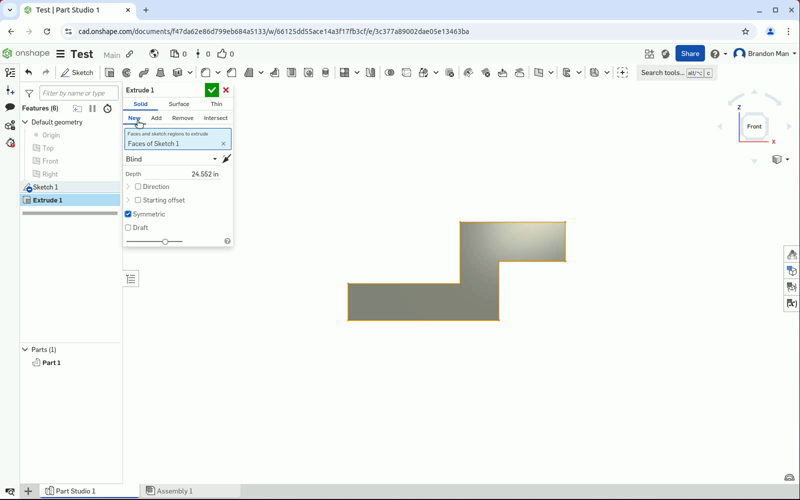
key(enter)
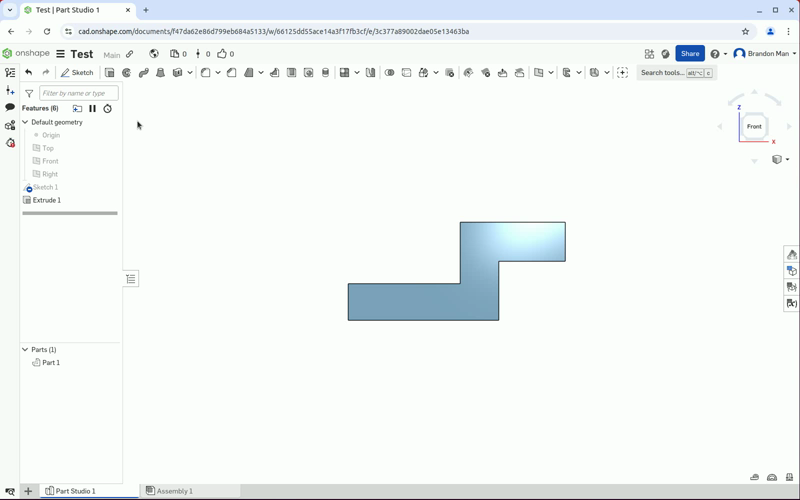
key(shift+h)
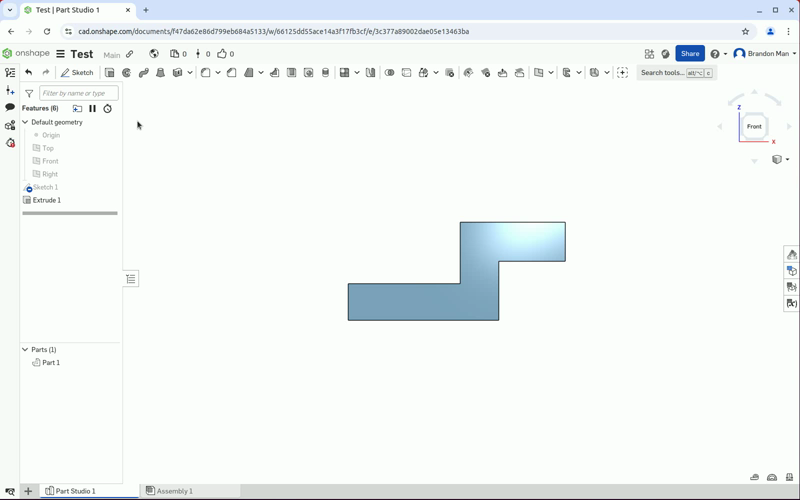
key(shift+h)
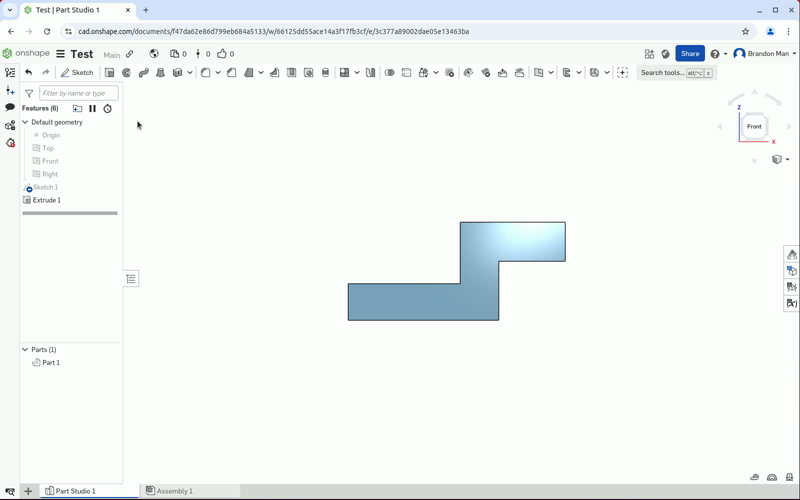
mouse_move(73, 189)
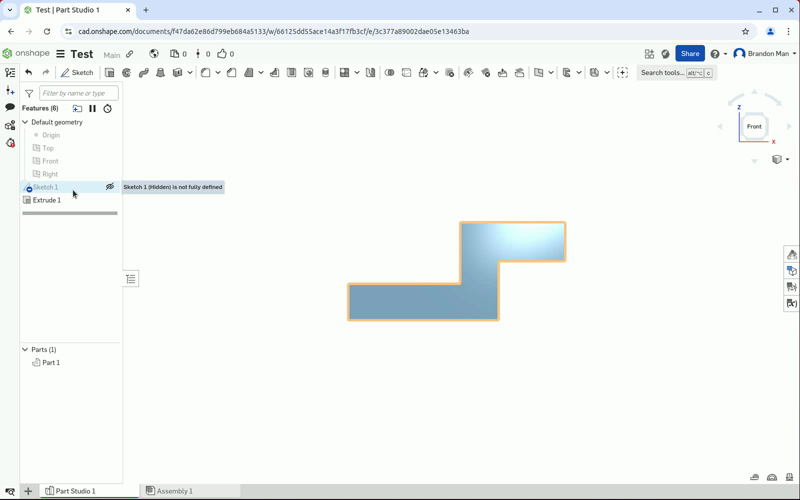
click(73, 189)
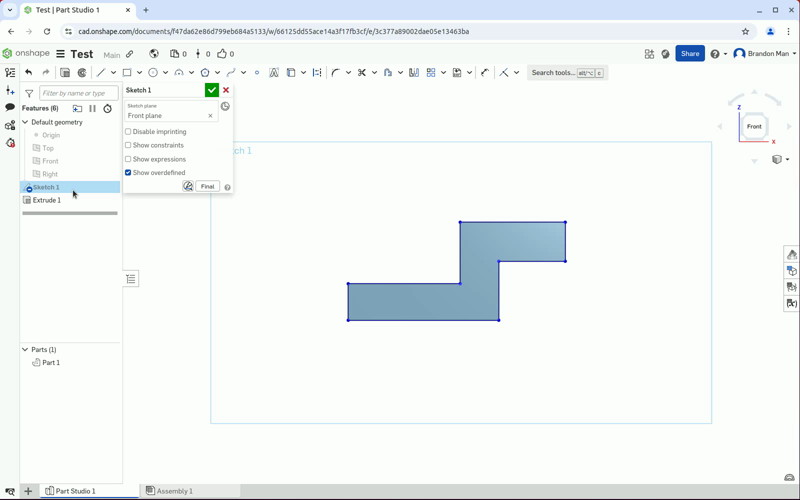
mouse_move(229, 92)
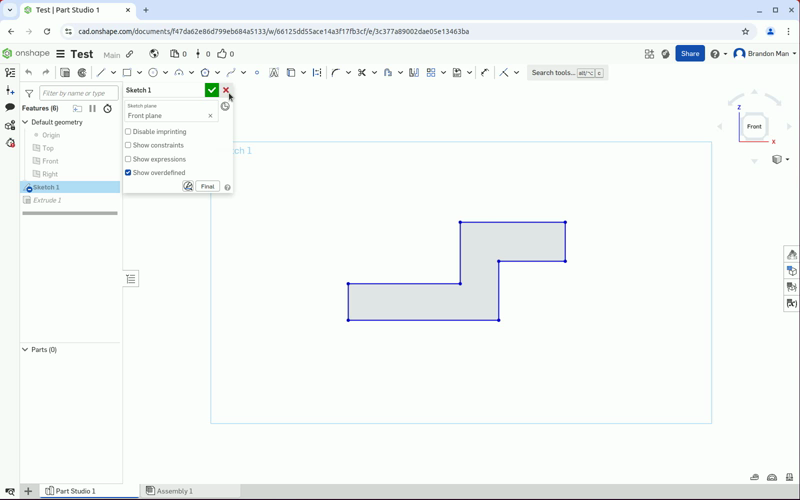
click(229, 92)
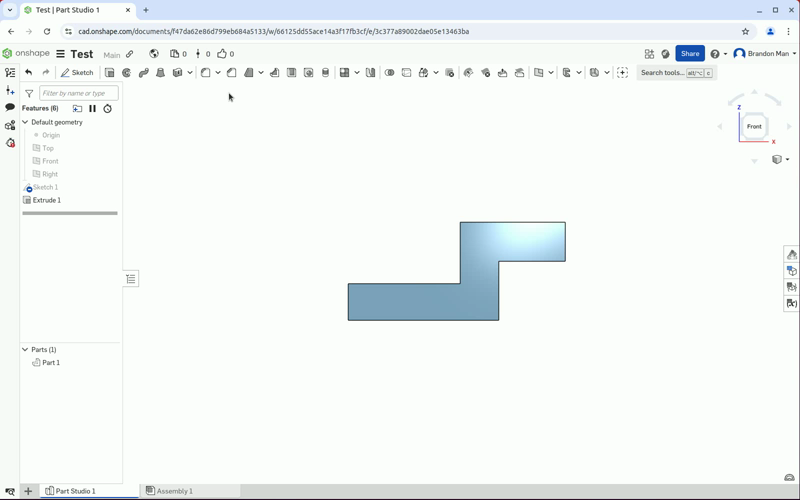
mouse_move(73, 352)
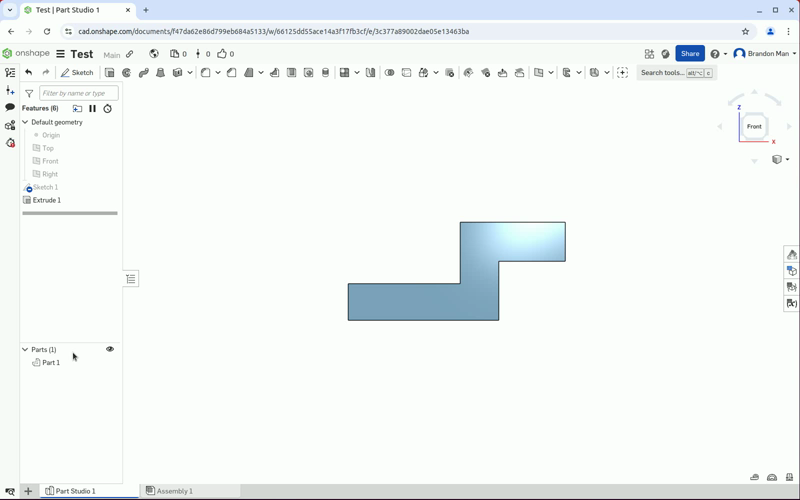
key(y)
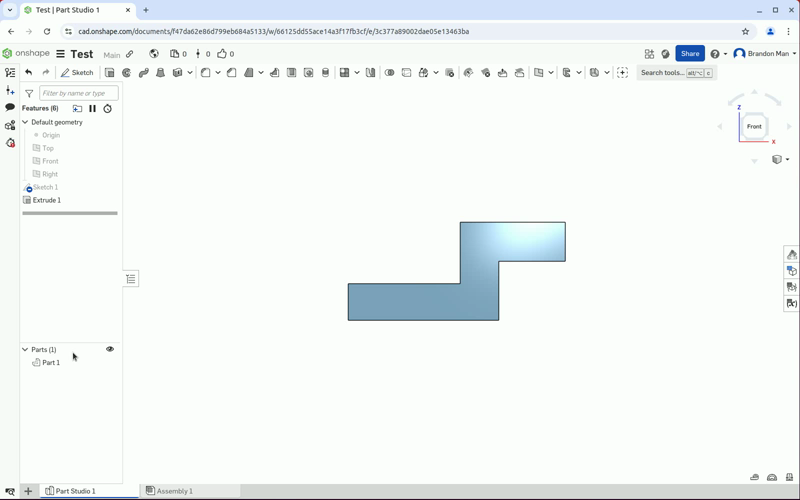
key(shift+p)
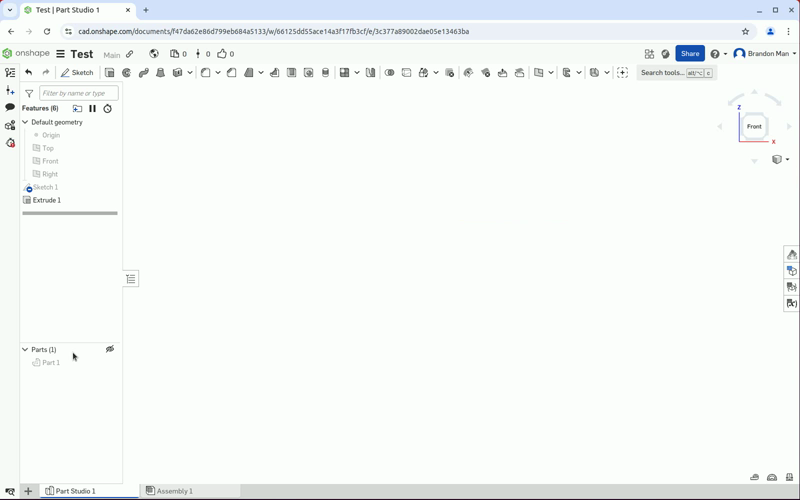
key(space)
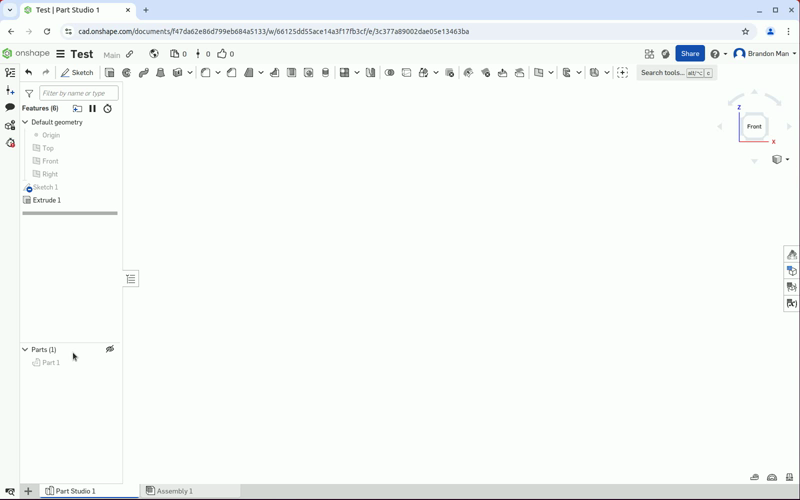
key_down(shift)
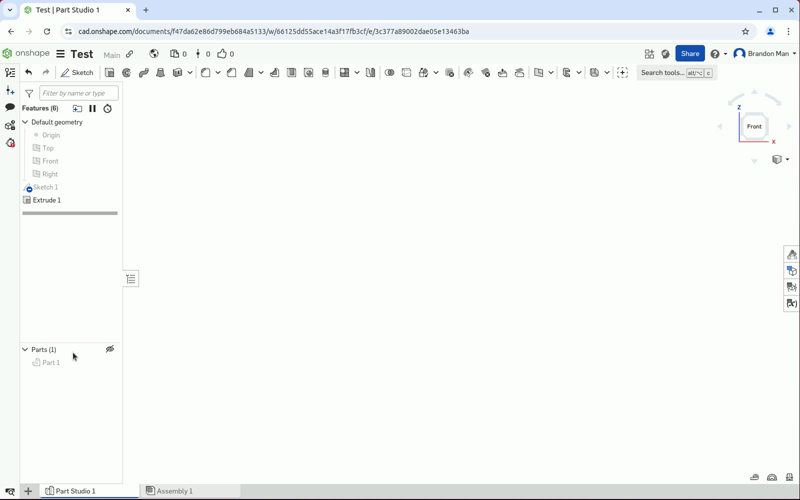
key(down)
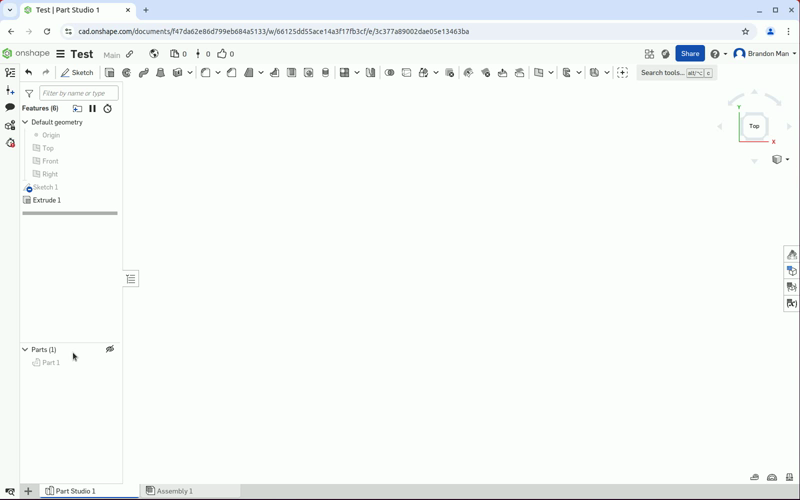
key_up(shift)
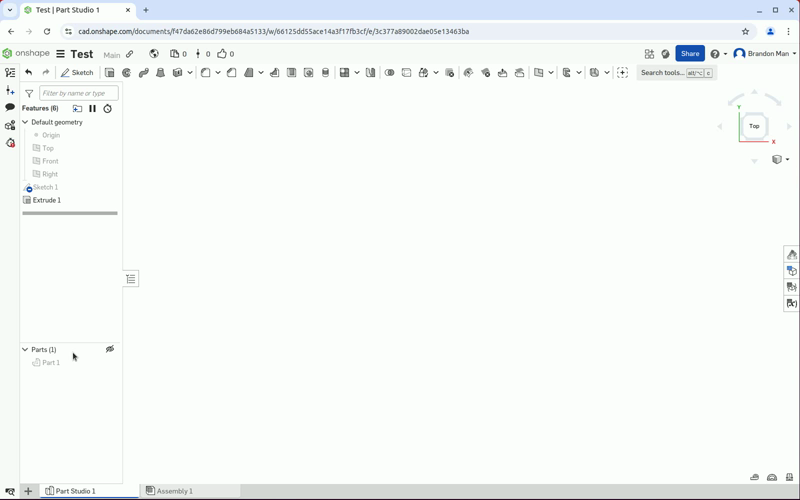
mouse_move(73, 352)
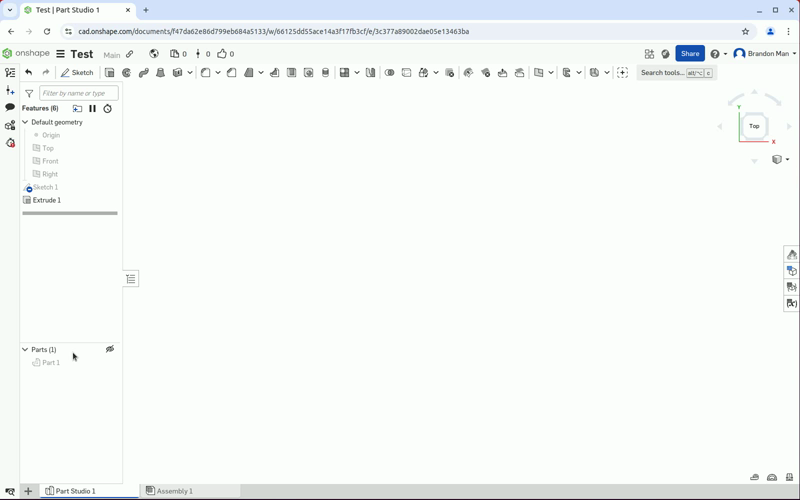
key(shift+y)
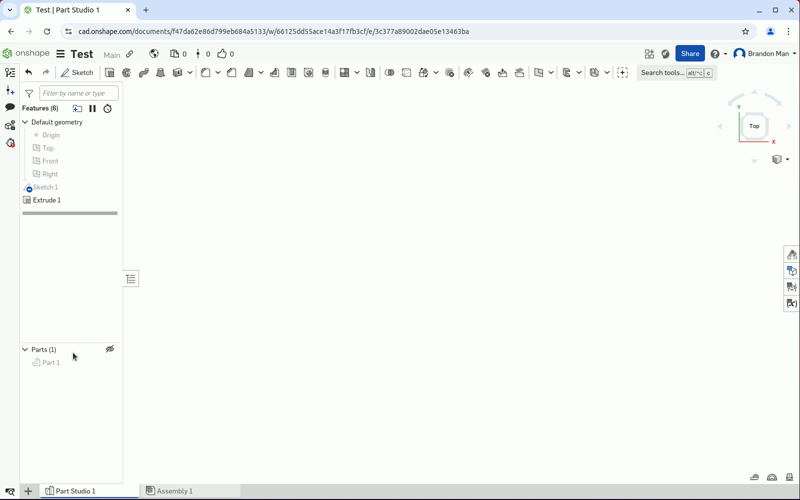
key(shift+s)
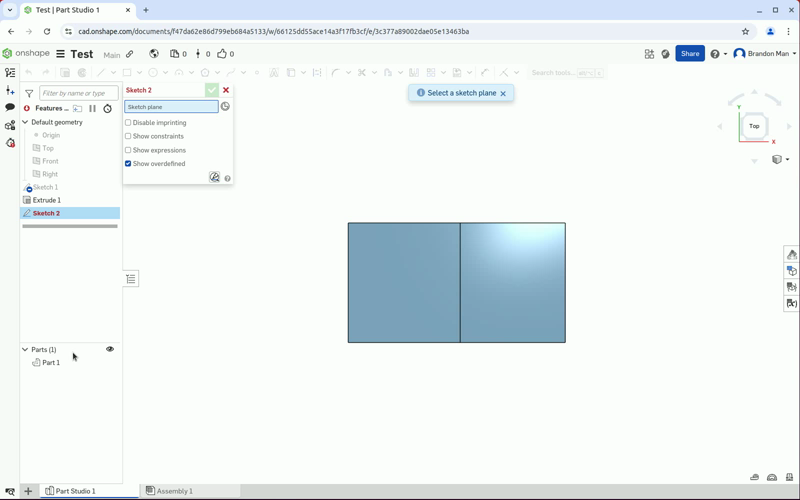
mouse_move(73, 150)
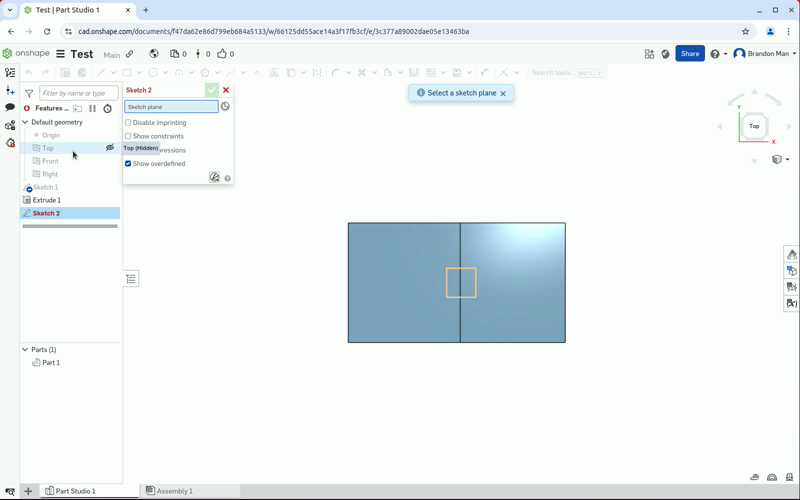
click(73, 150)
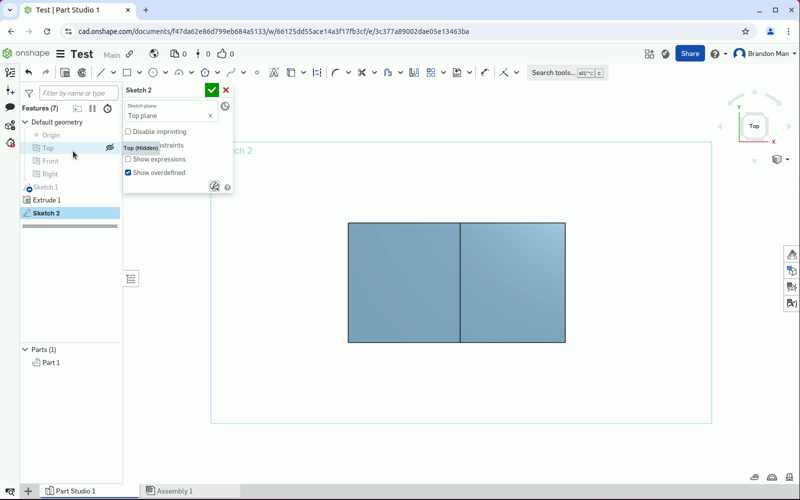
mouse_move(73, 352)
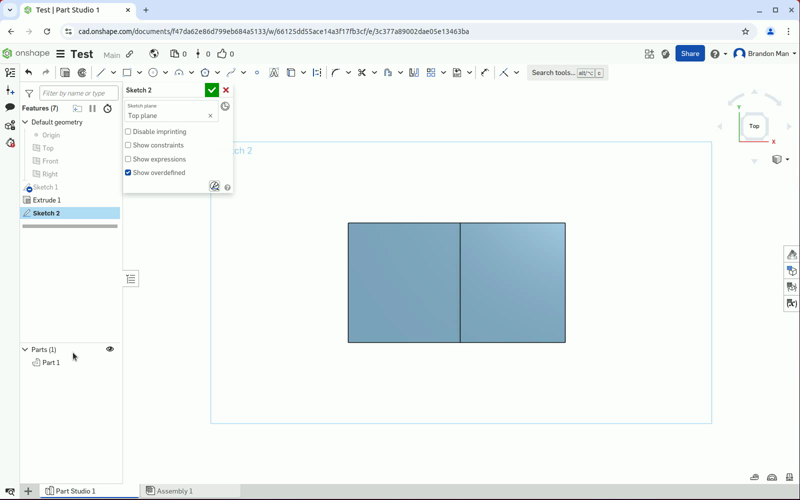
key(y)
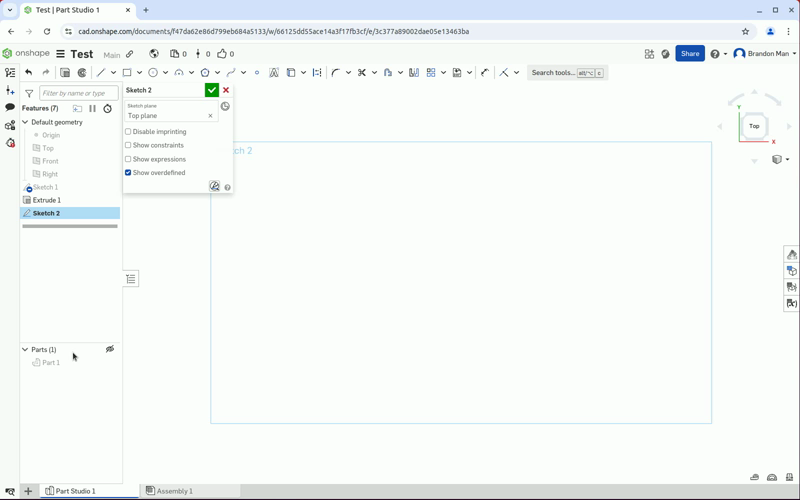
key(l)
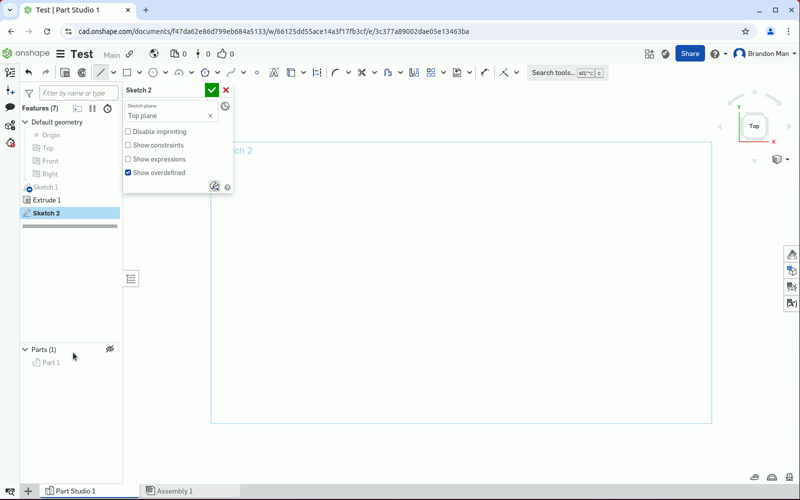
key_down(shift)
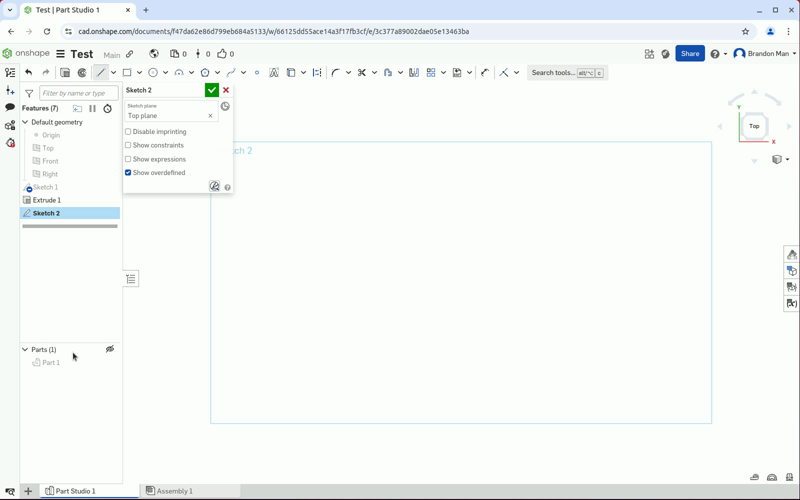
mouse_move(438, 316)
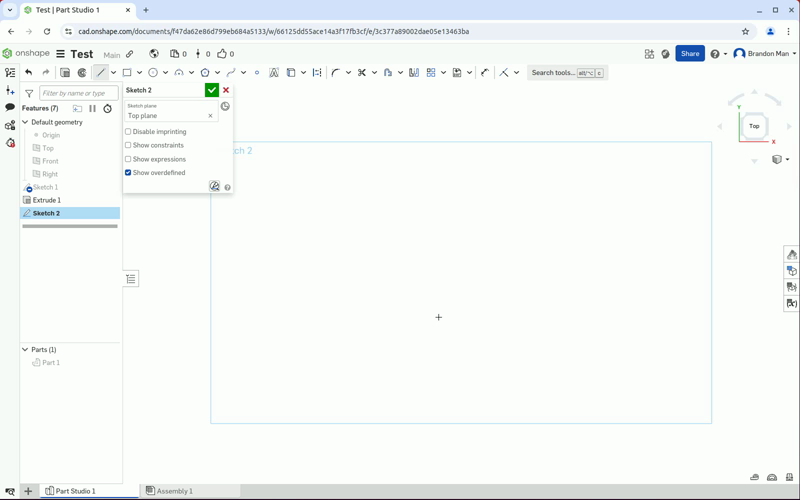
click(438, 316)
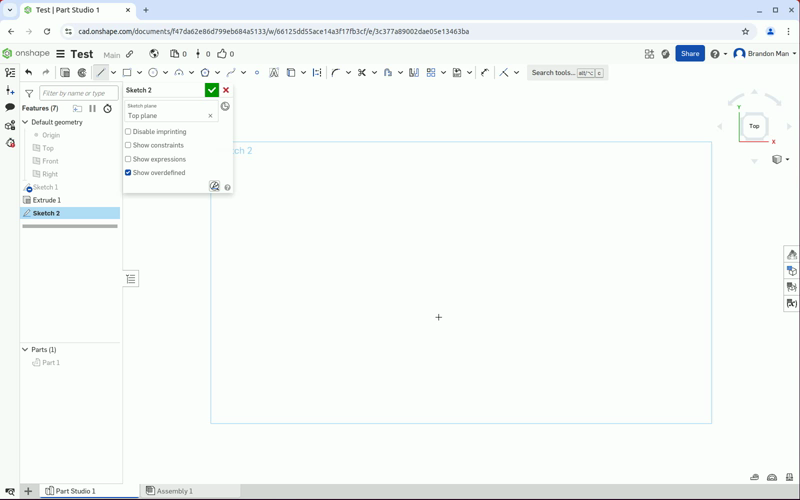
key_up(shift)
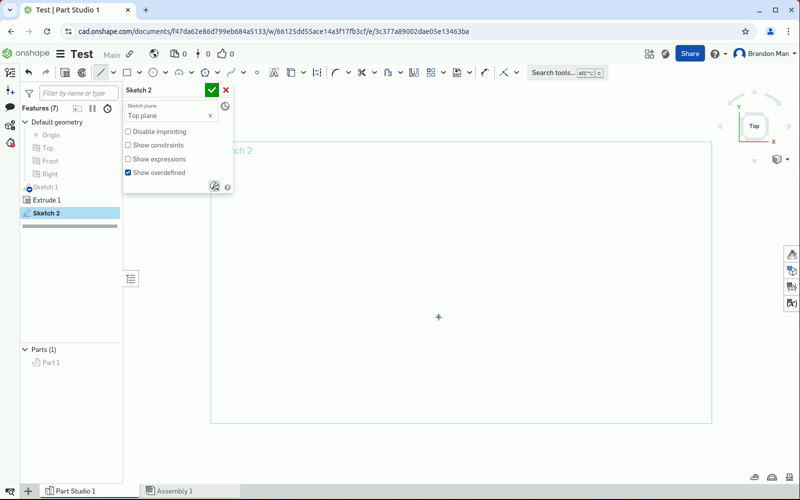
key_down(shift)
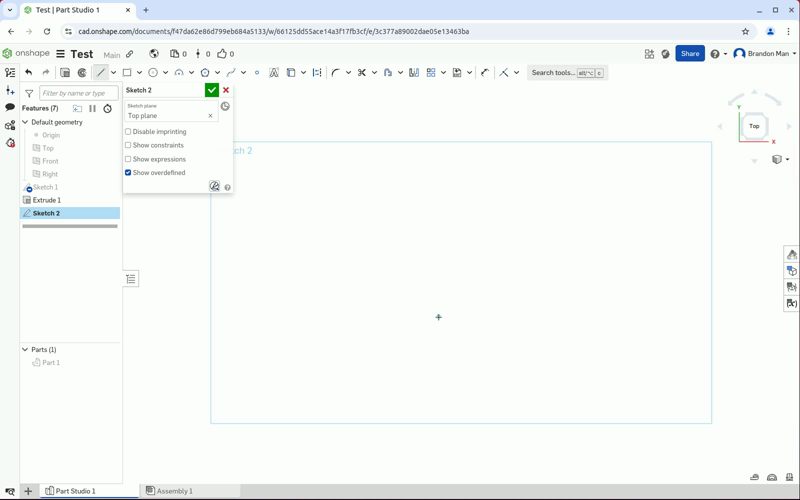
mouse_move(468, 316)
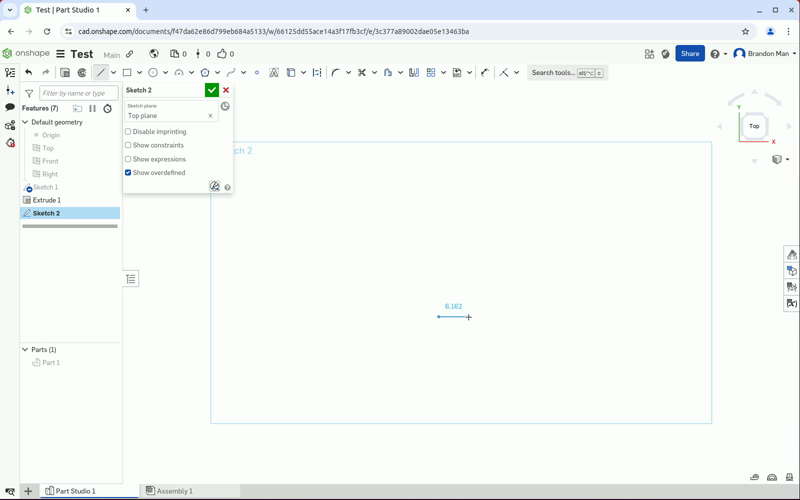
mouse_move(461, 316)
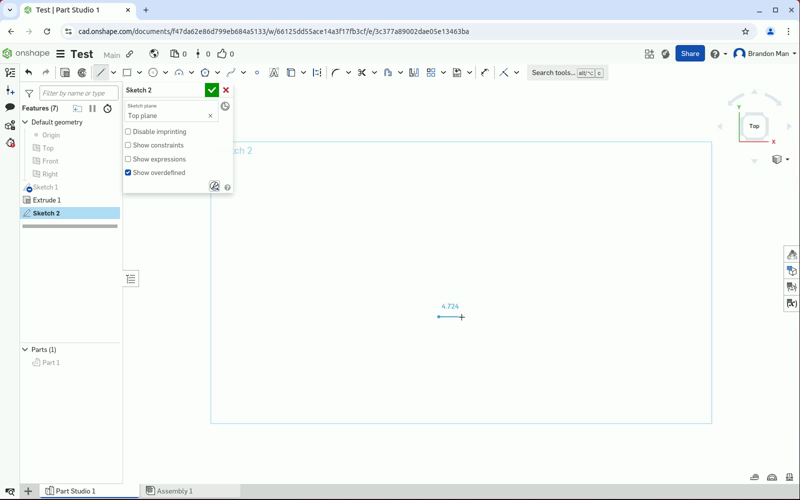
click(461, 316)
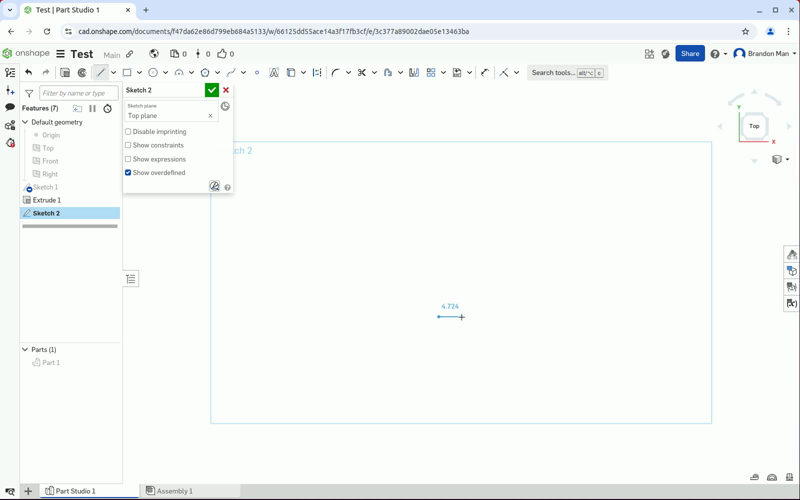
key_up(shift)
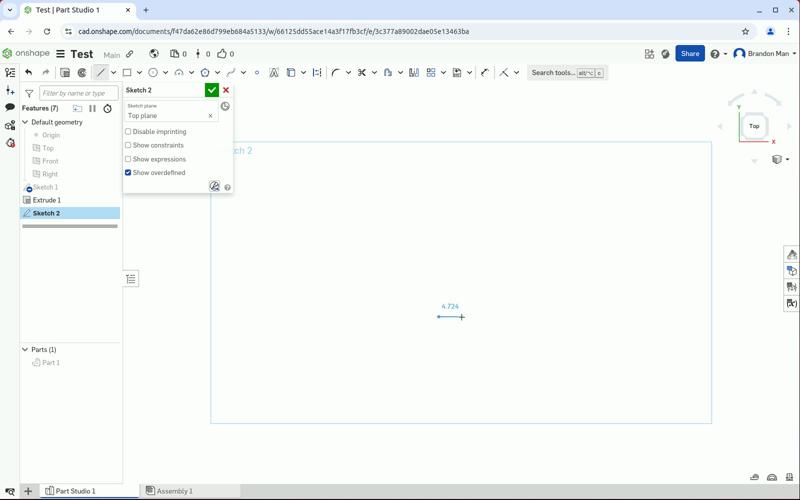
key_down(shift)
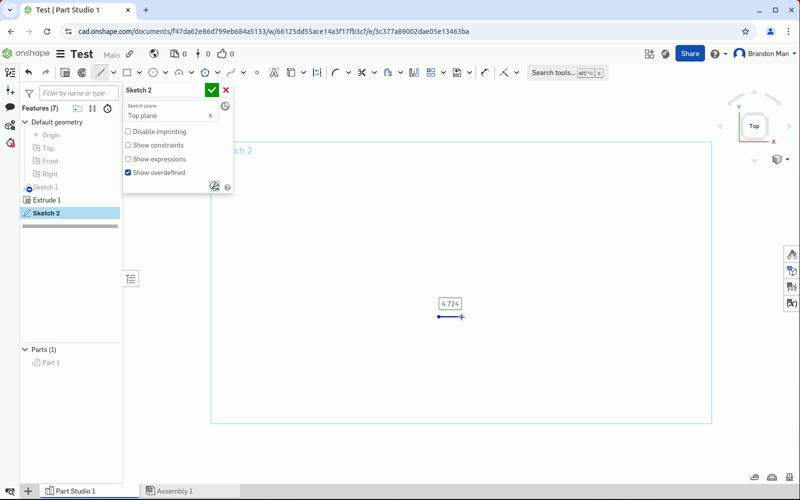
mouse_move(461, 248)
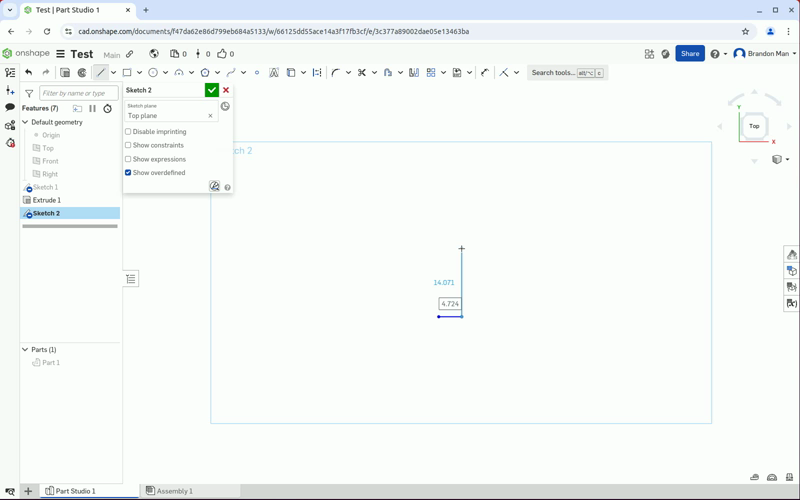
click(461, 248)
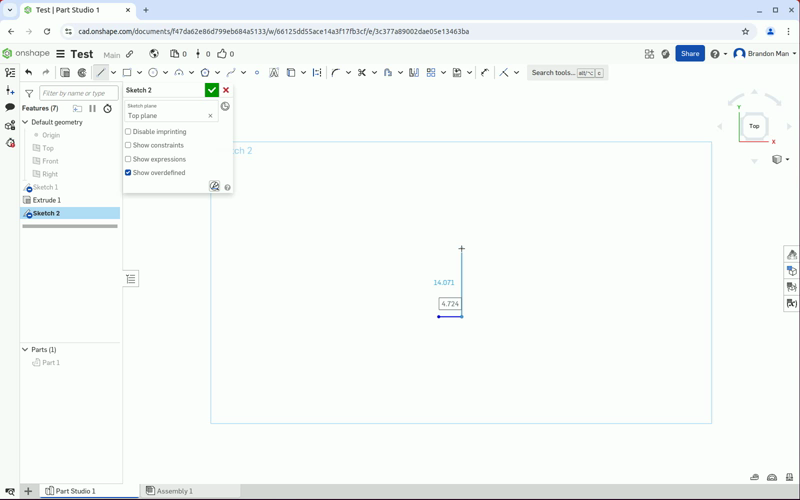
key_up(shift)
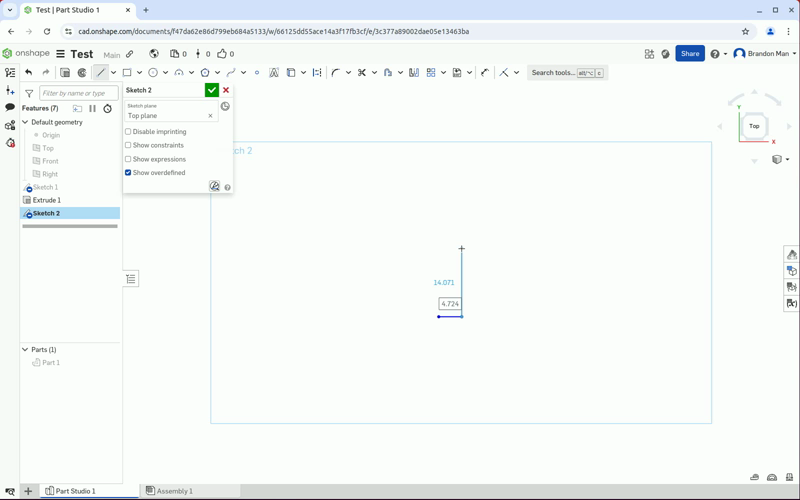
key_down(shift)
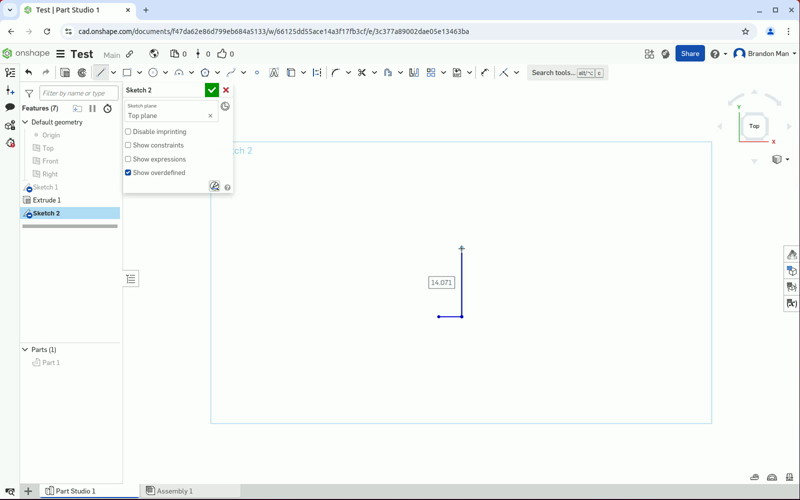
mouse_move(491, 248)
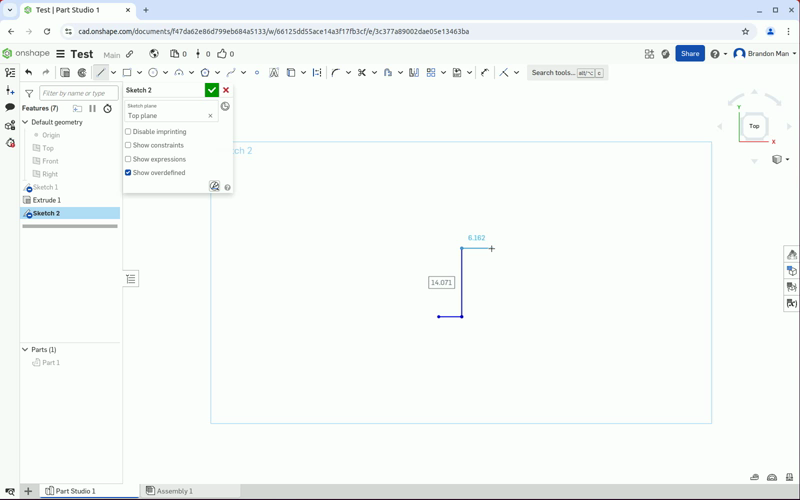
mouse_move(438, 248)
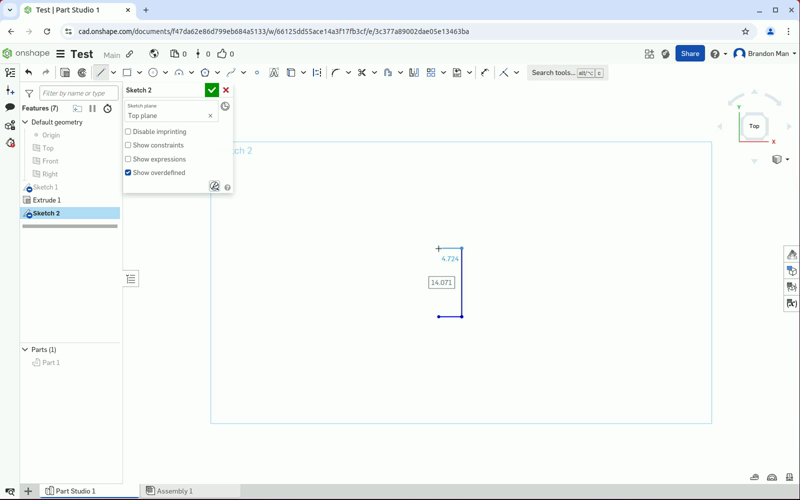
click(438, 248)
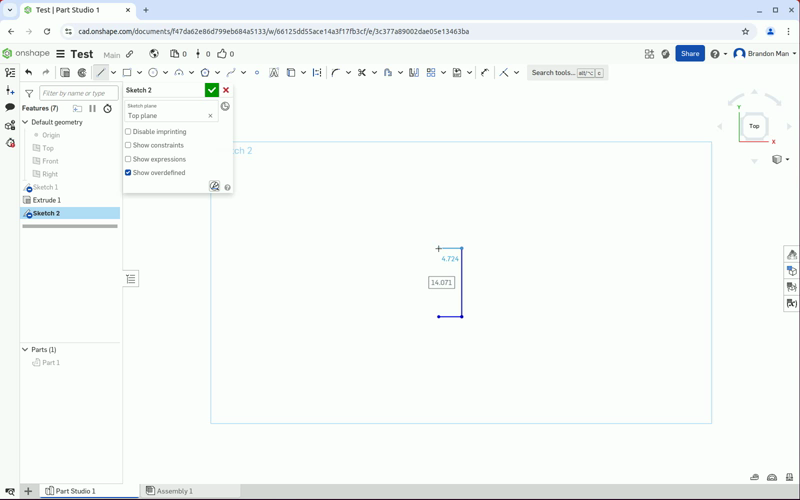
key_up(shift)
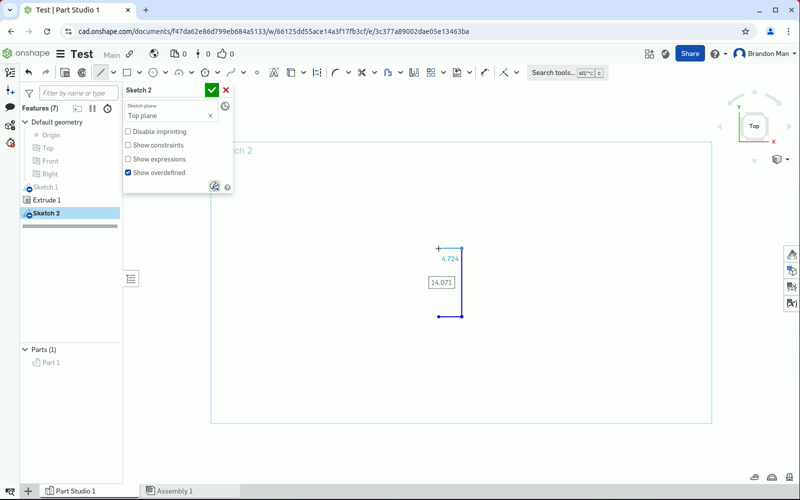
key(esc)
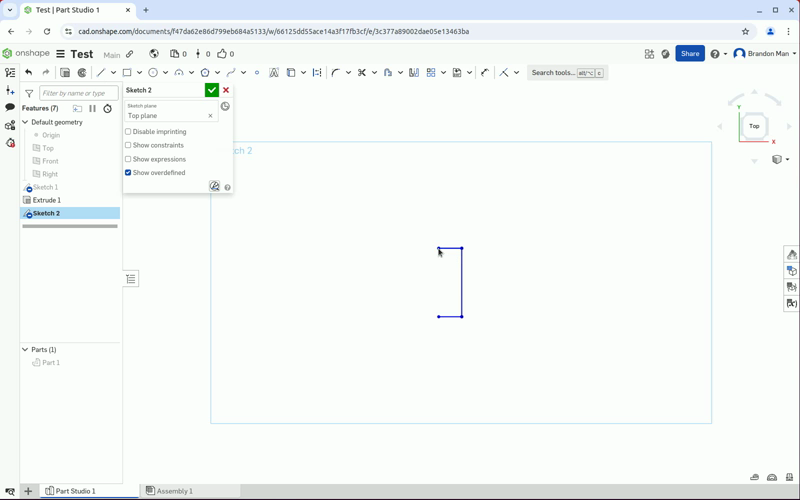
key(a)
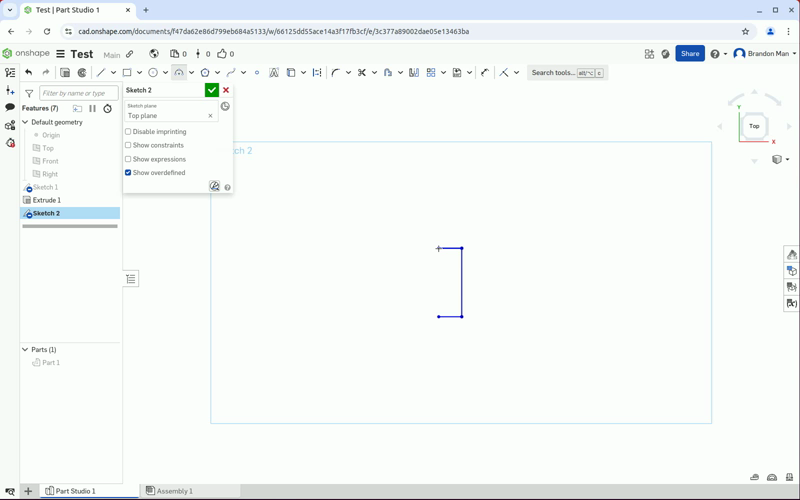
mouse_move(438, 248)
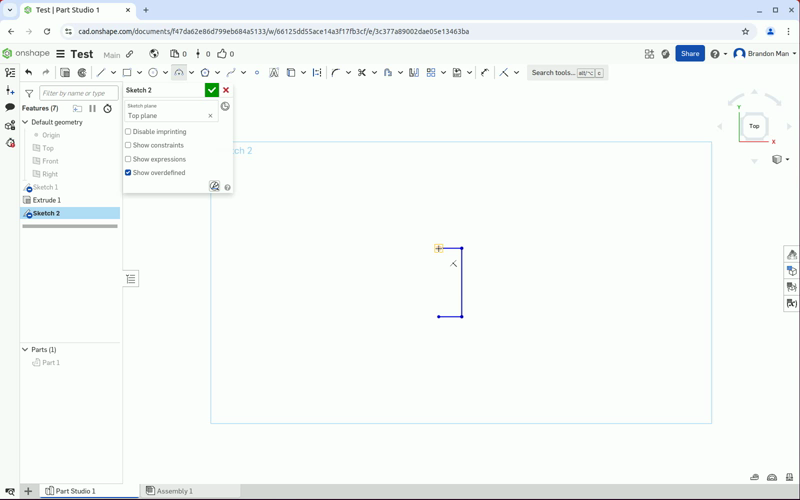
click(438, 248)
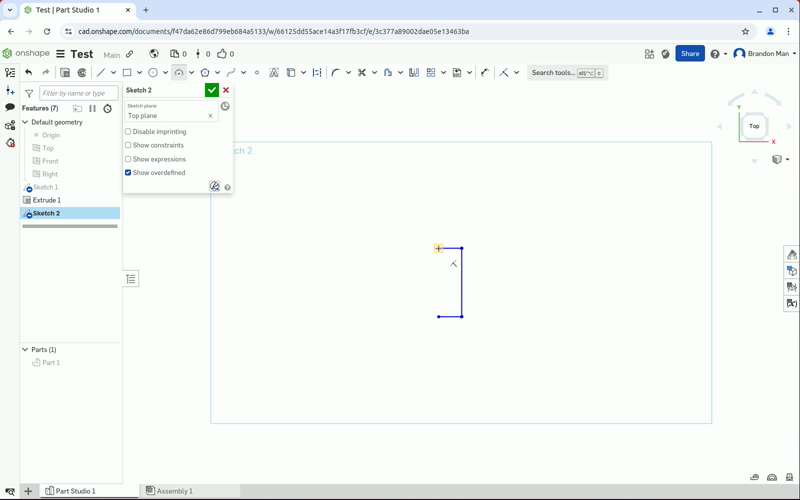
mouse_move(438, 316)
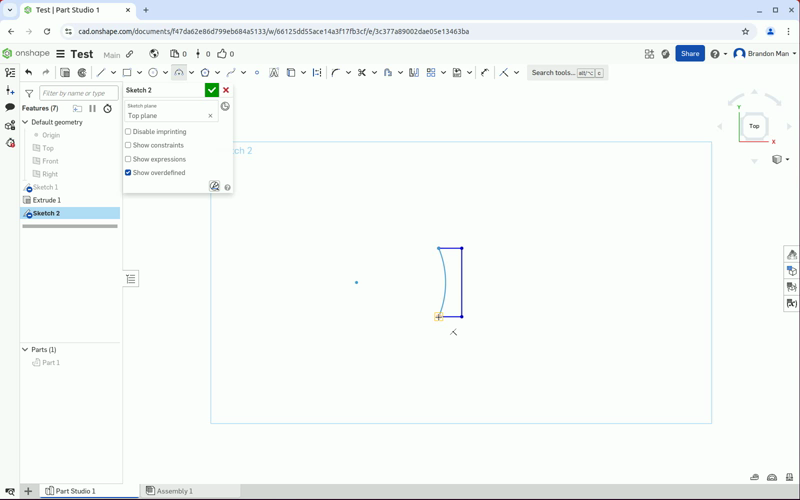
click(438, 316)
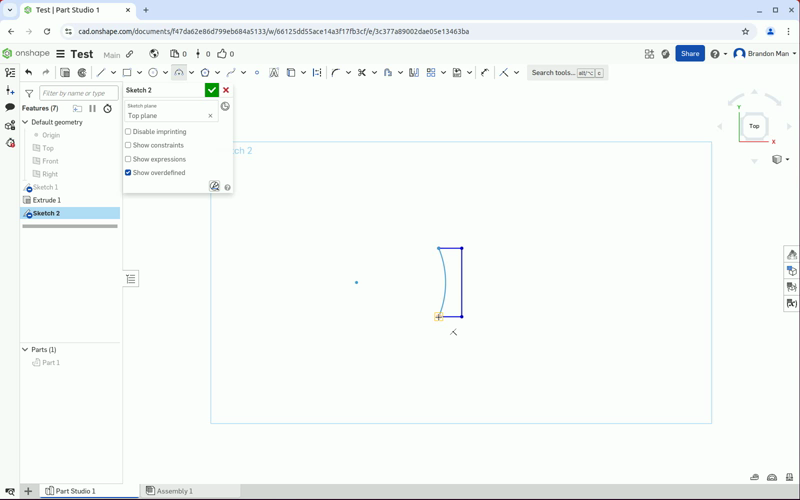
key_down(shift)
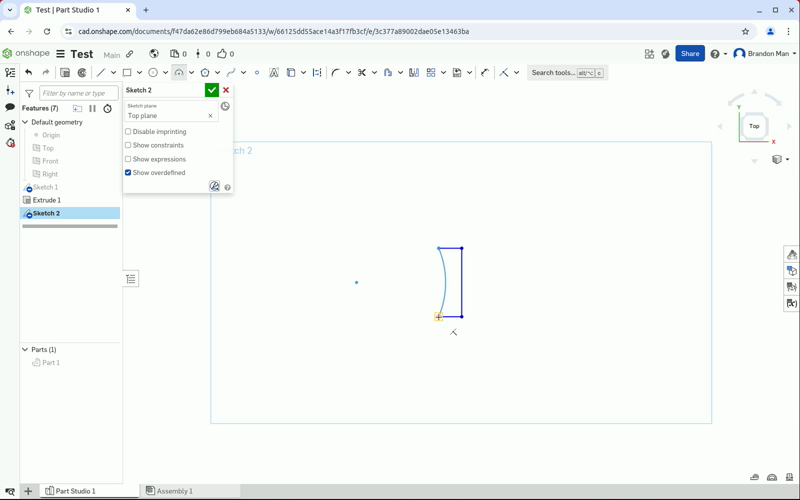
mouse_move(404, 282)
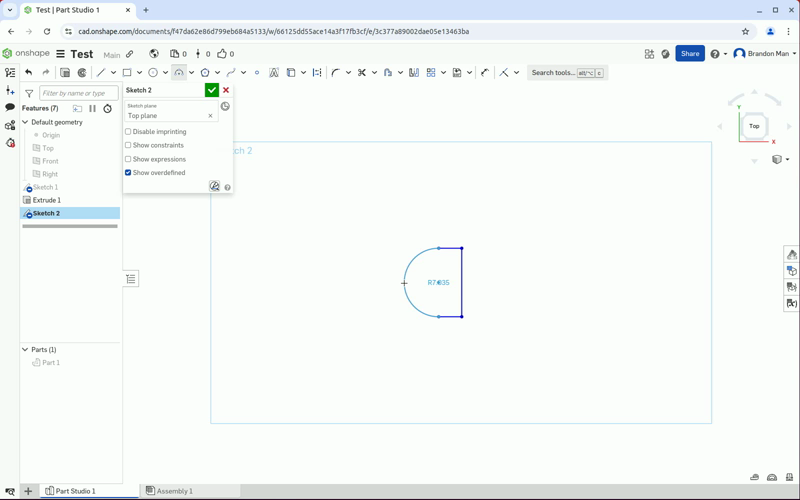
click(404, 282)
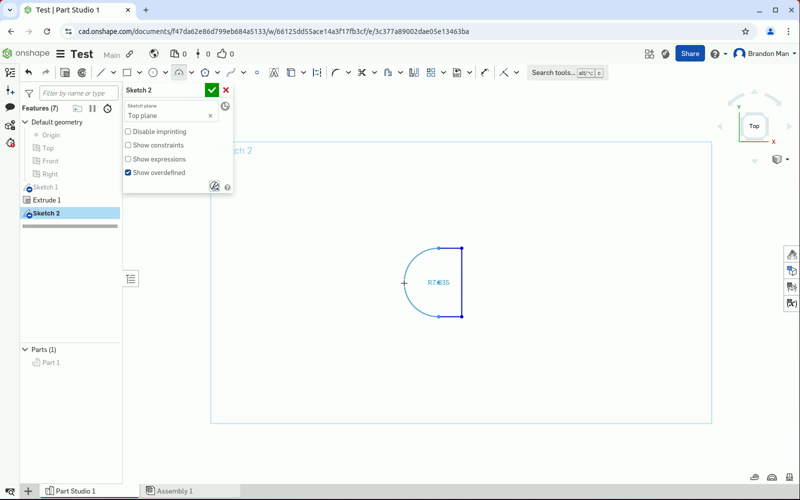
key_up(shift)
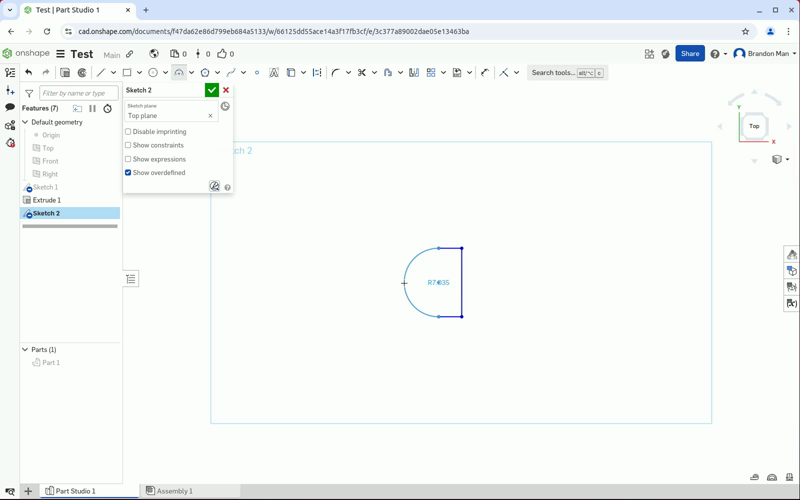
key(esc)
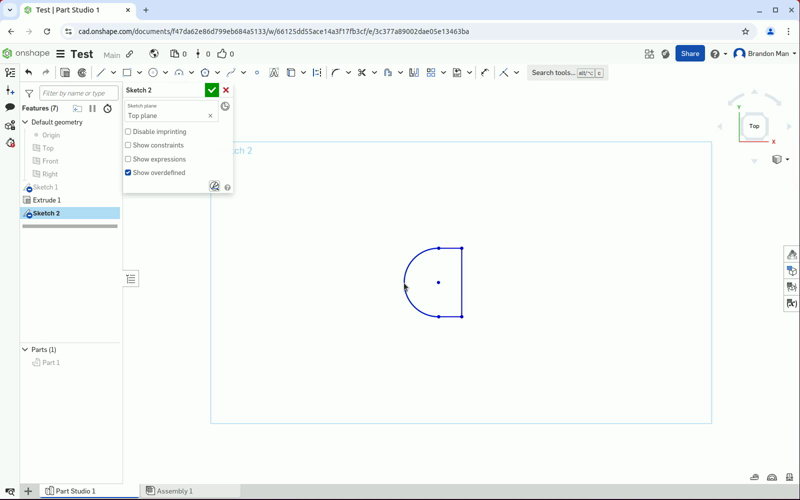
key(c)
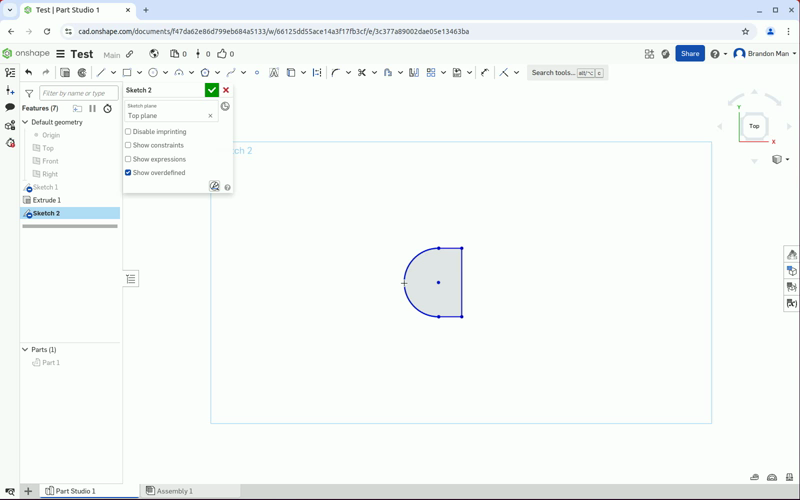
key_down(shift)
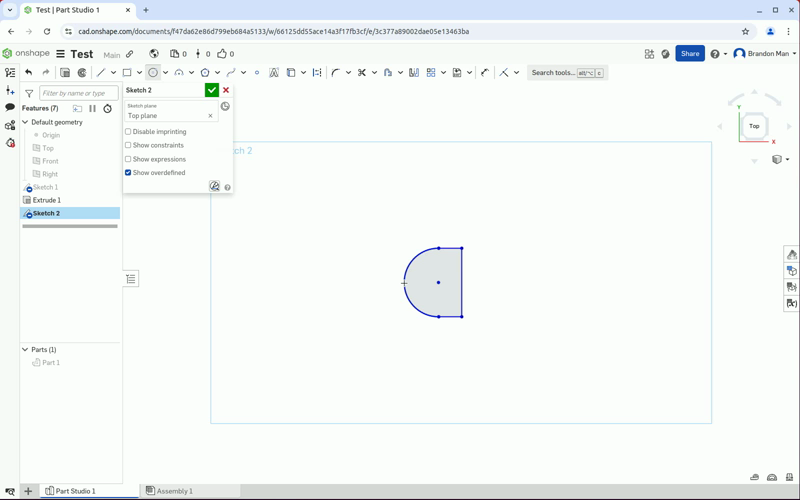
mouse_move(438, 282)
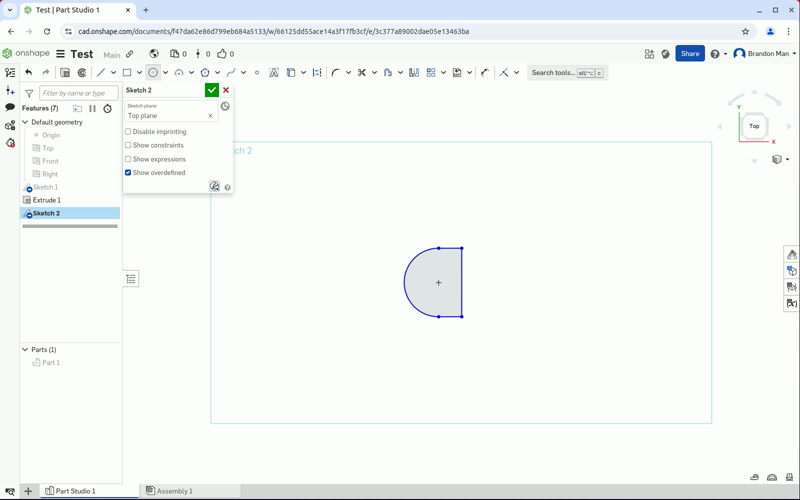
click(438, 282)
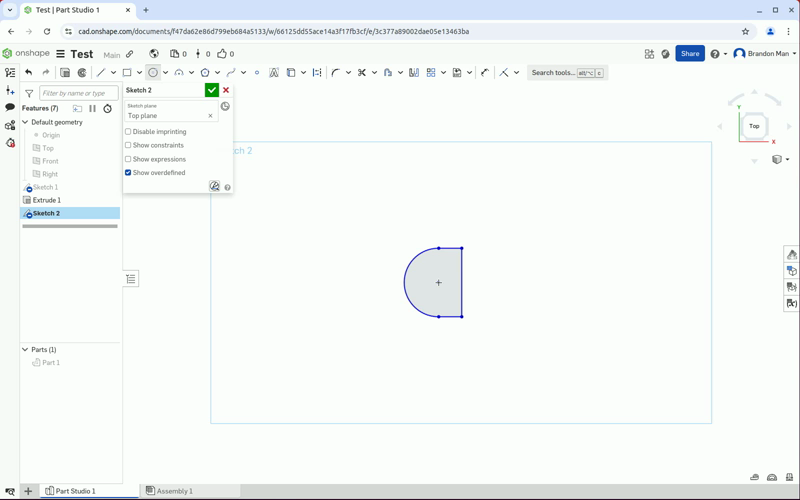
key_up(shift)
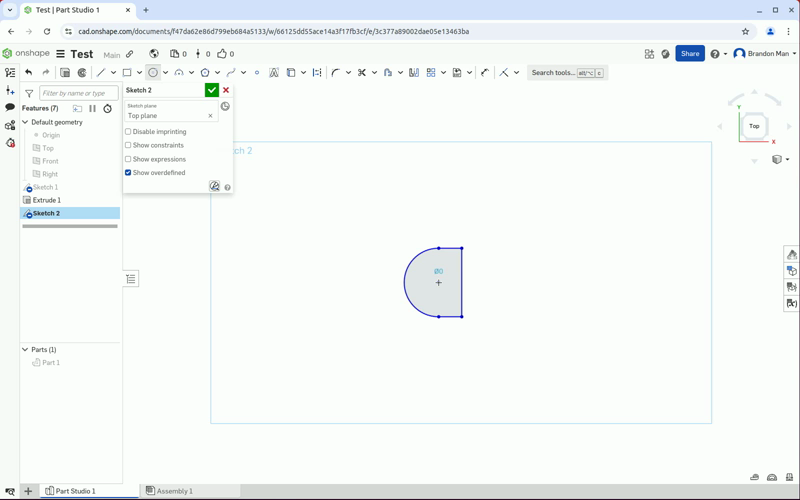
mouse_move(453, 282)
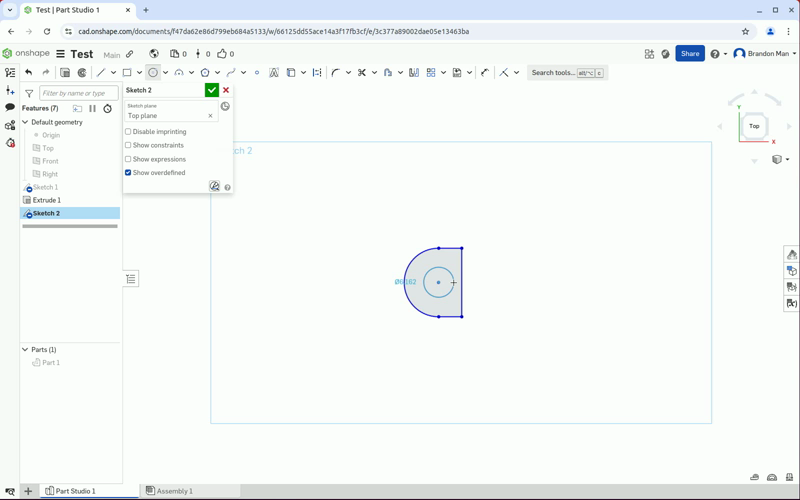
click(453, 282)
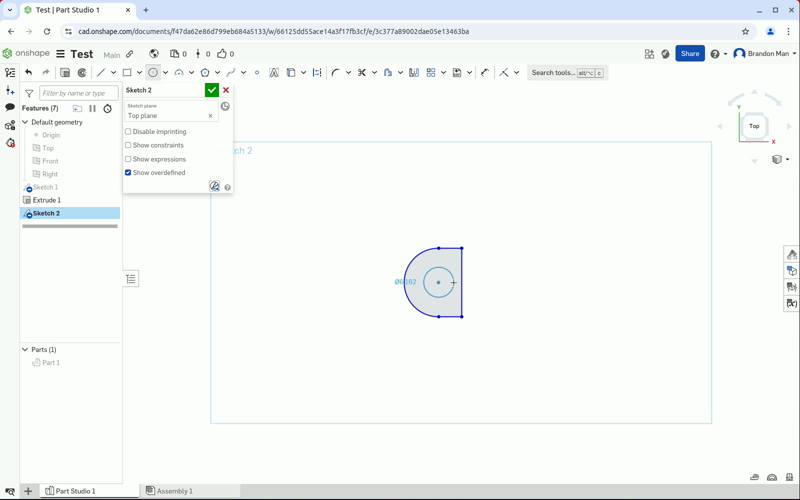
key(esc)
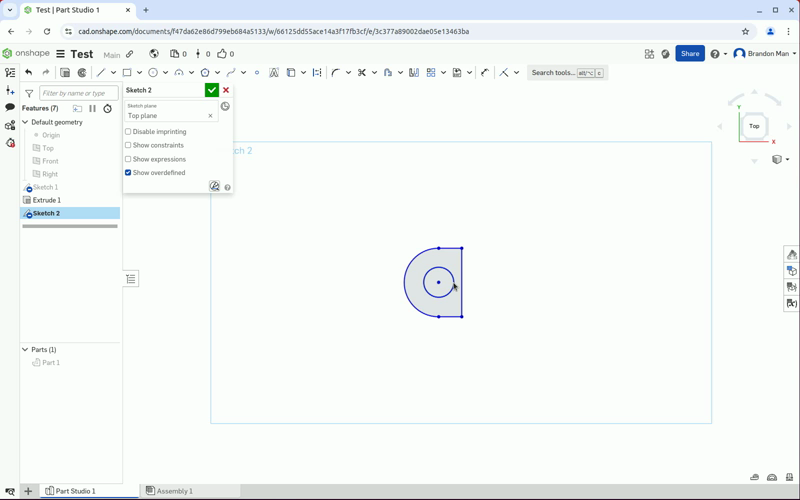
mouse_move(454, 263)
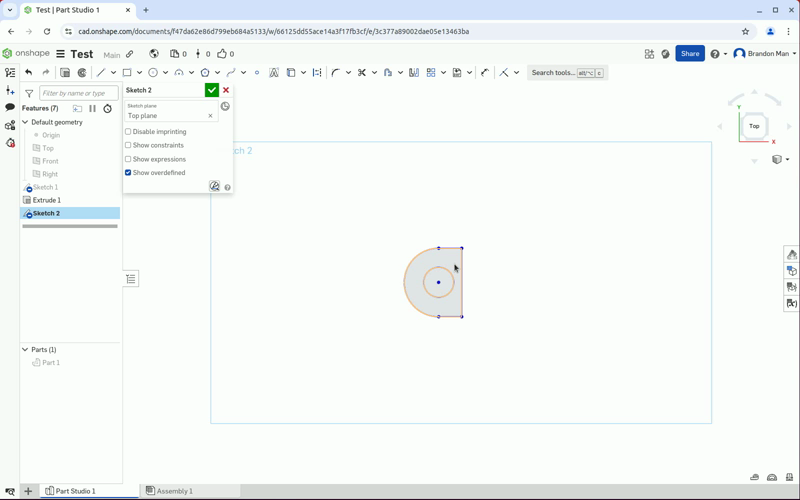
click(454, 263)
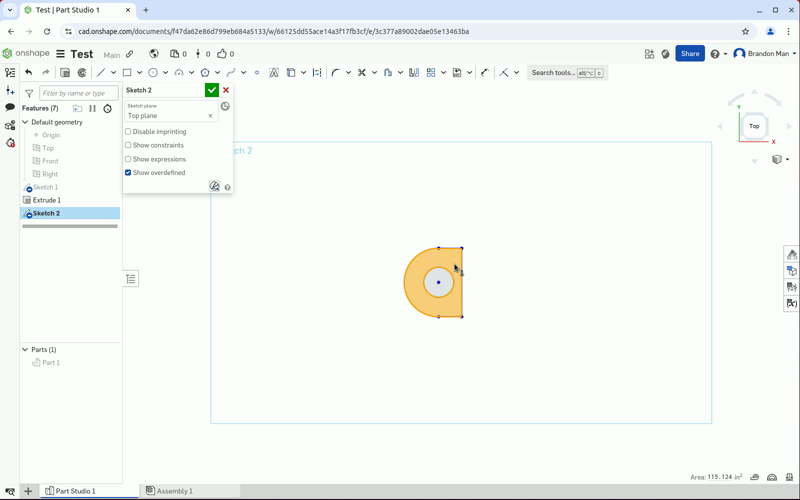
mouse_move(73, 352)
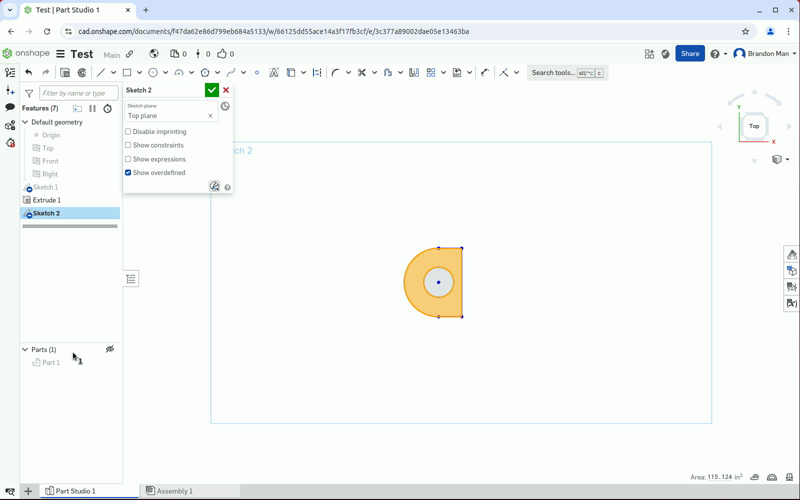
key(shift+y)
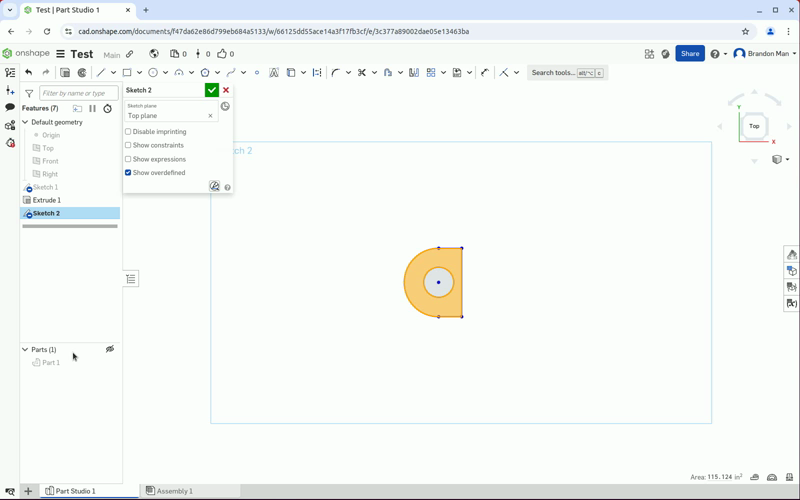
key(shift+e)
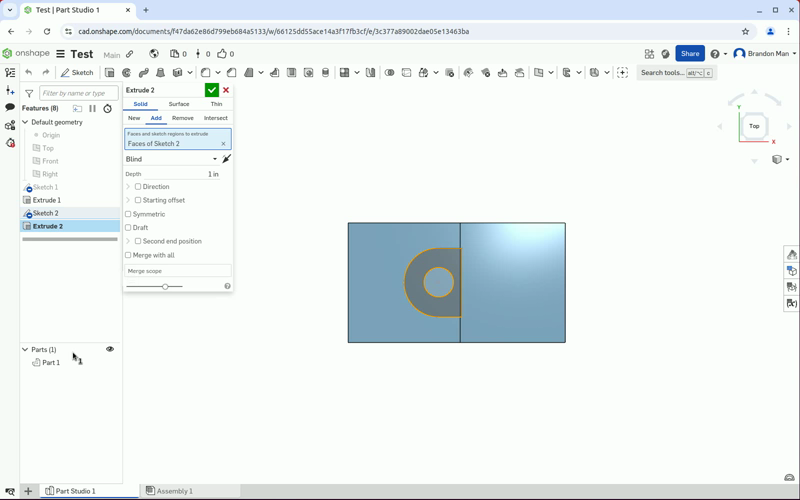
mouse_move(143, 106)
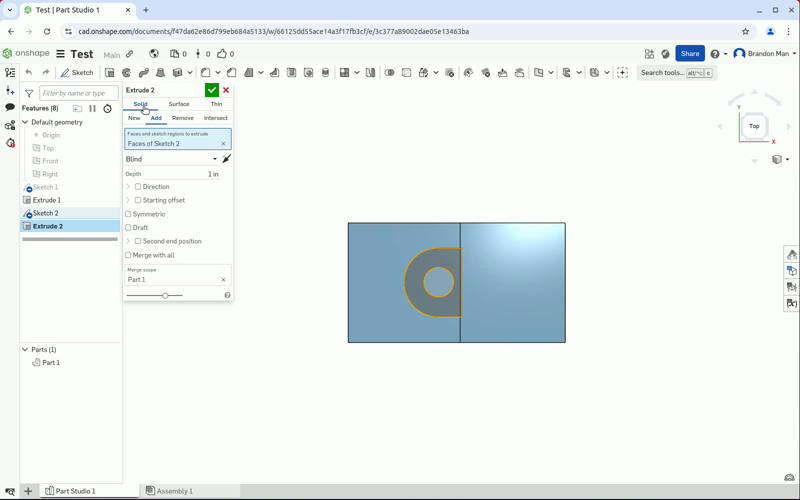
click(143, 106)
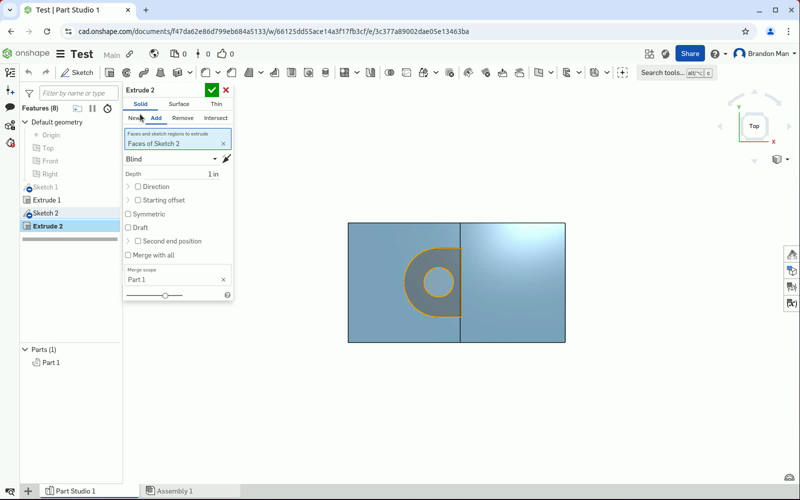
mouse_move(137, 120)
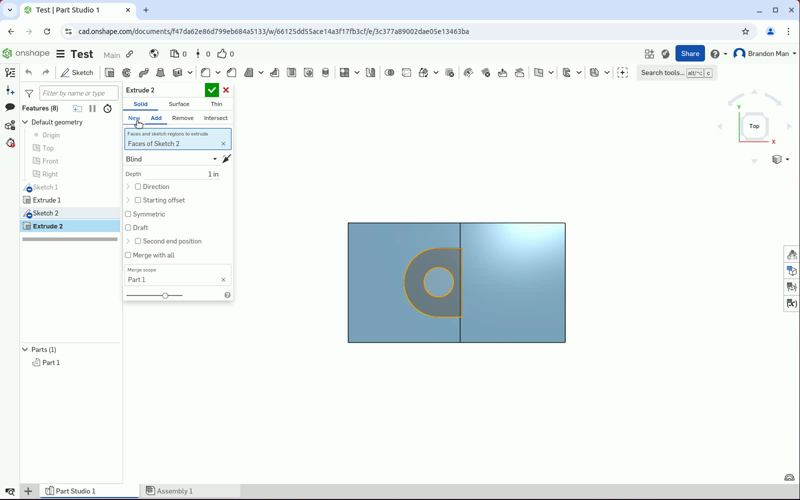
click(137, 120)
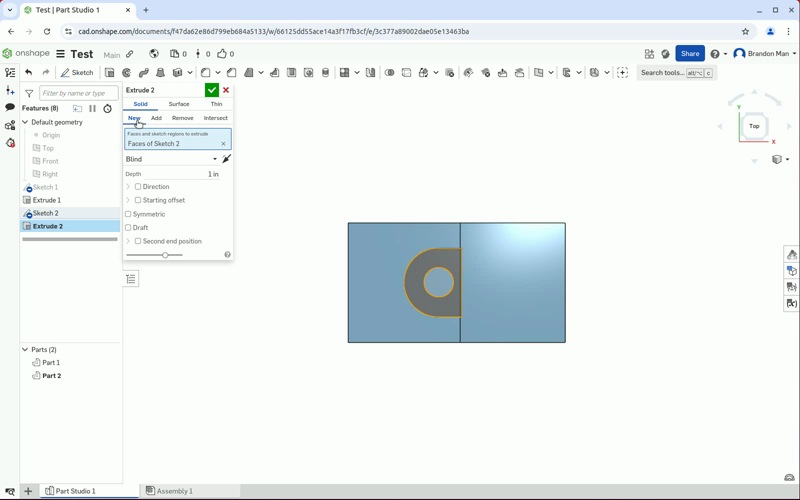
key(tab, 4)
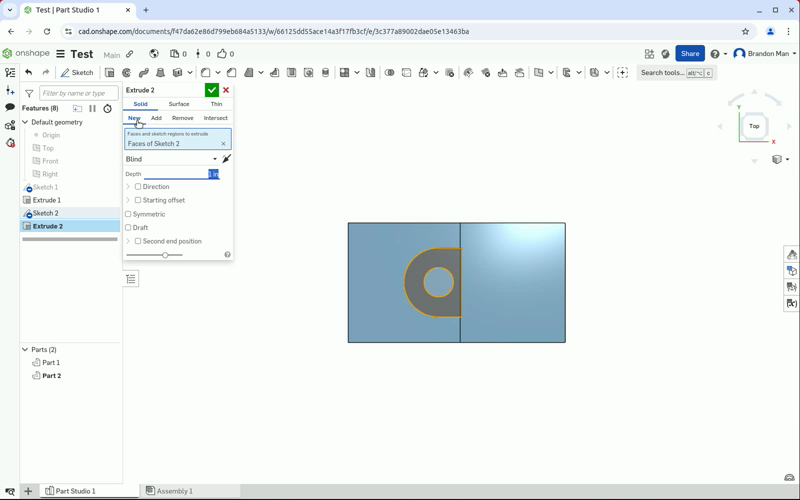
text(12.276)
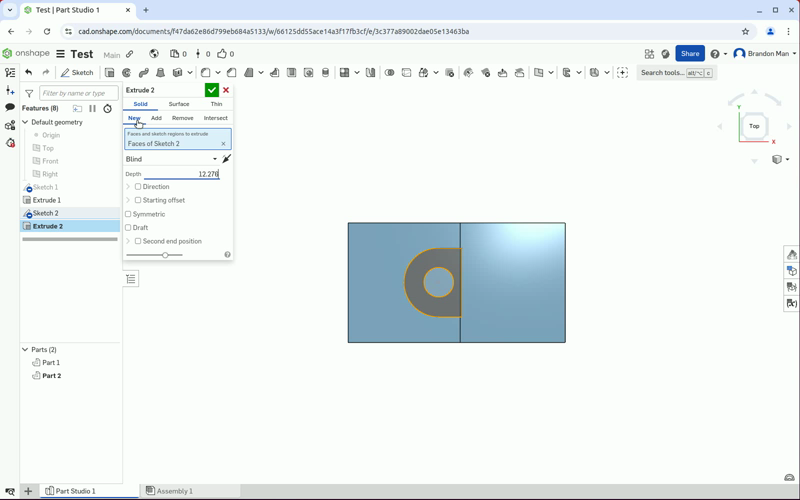
key(enter)
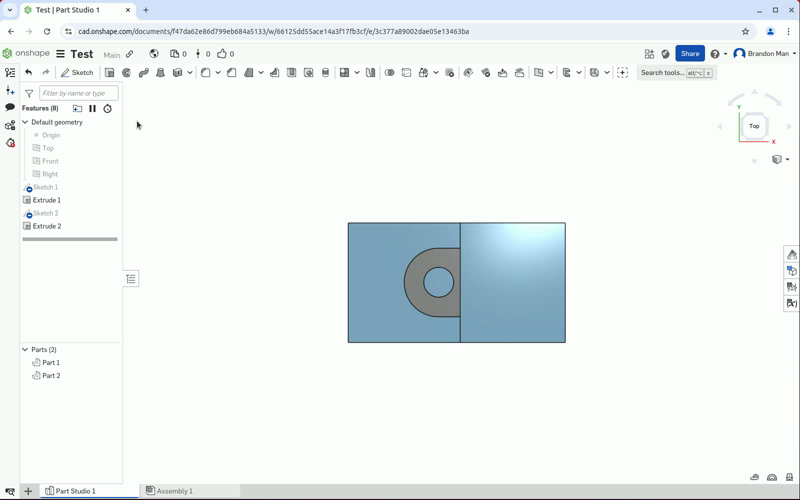
key(shift+h)
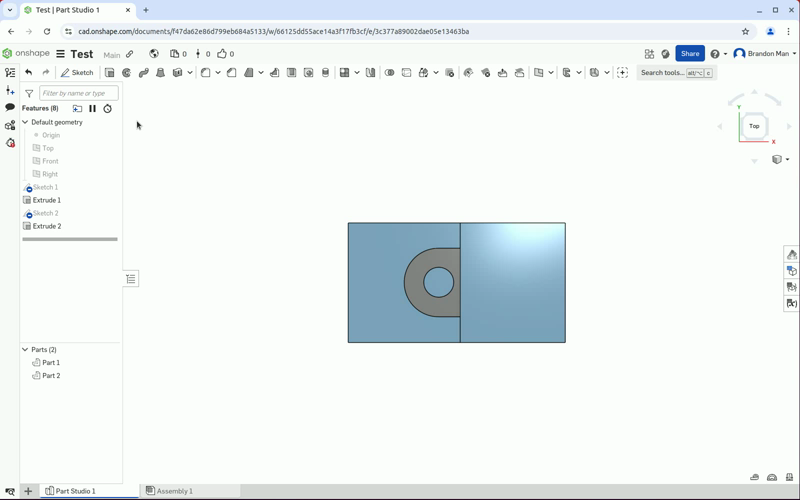
key(shift+h)
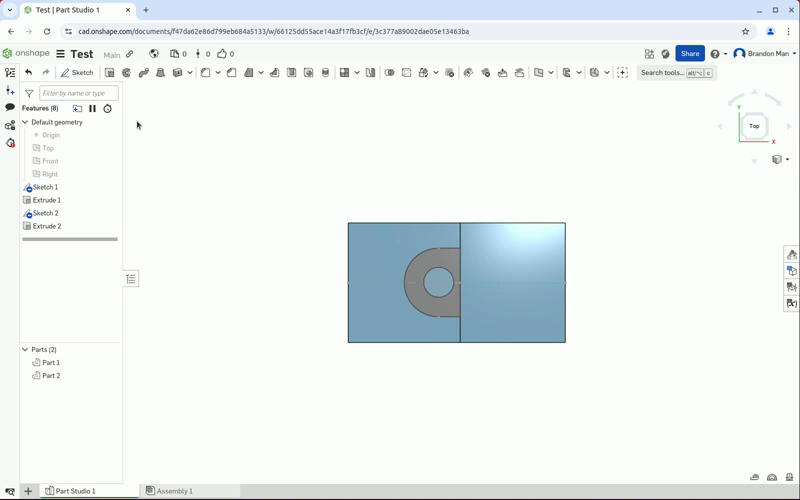
key(shift+7)
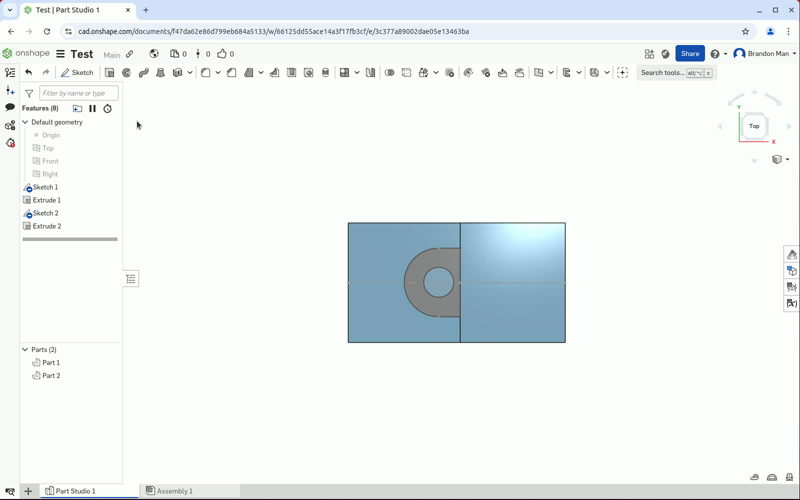
key(up, 3)
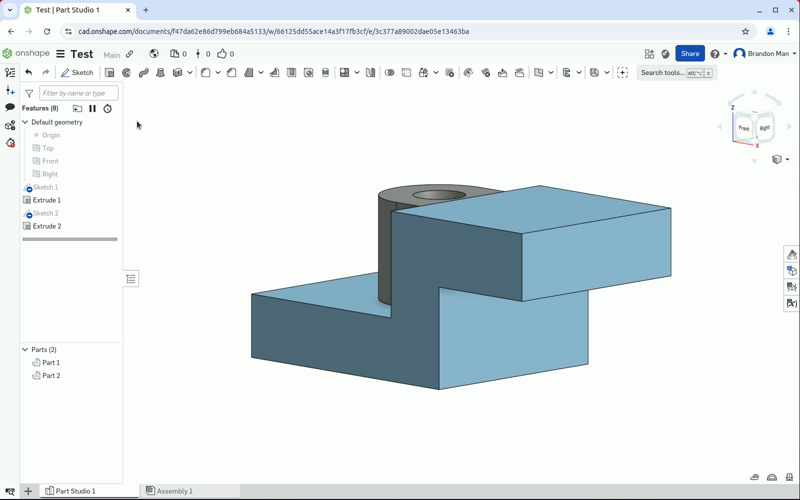
key(left, 3)
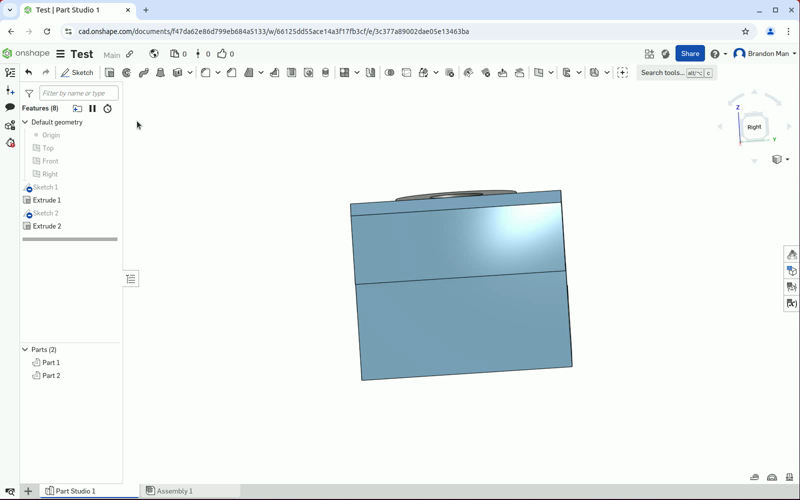
key(right, 3)
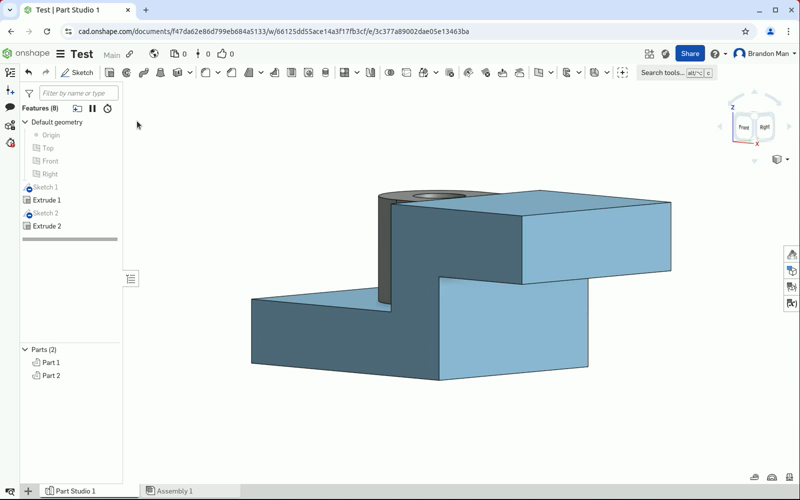
key(down, 3)
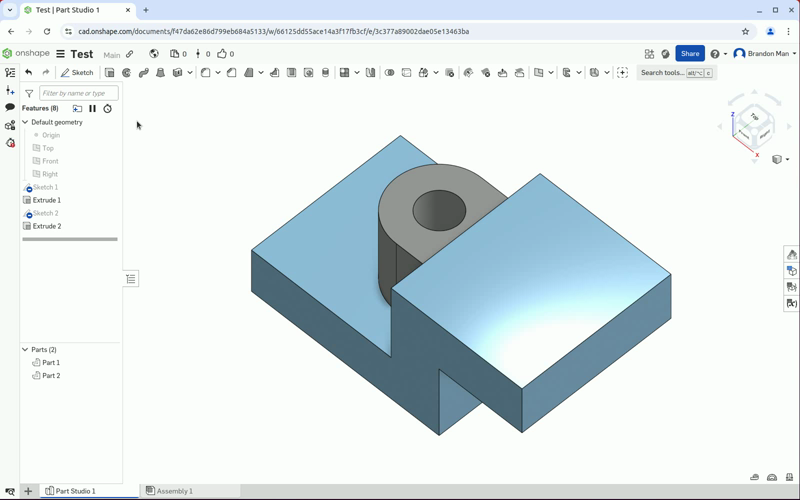
mouse_move(73, 189)
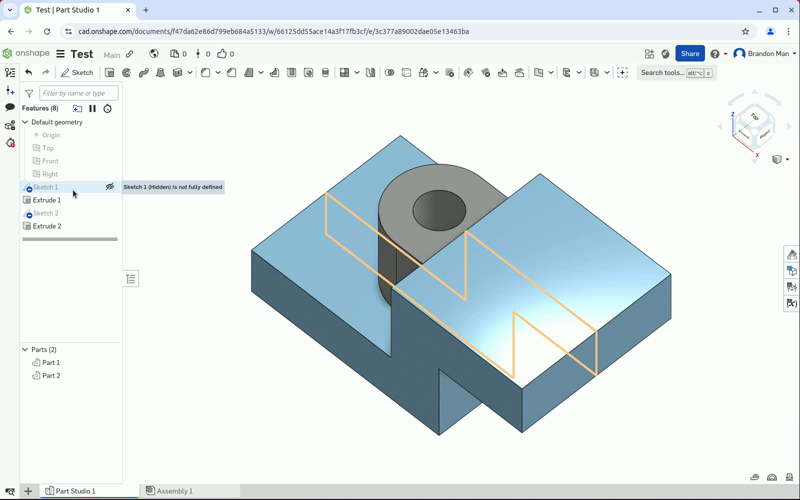
click(73, 189)